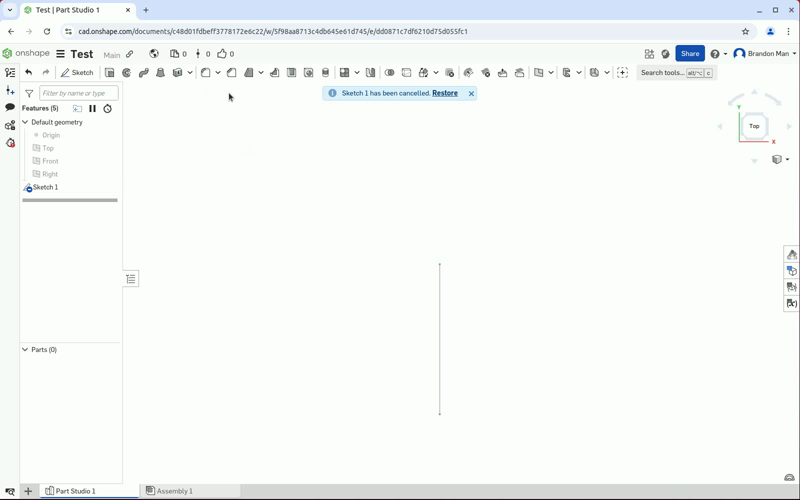
key(shift+h)
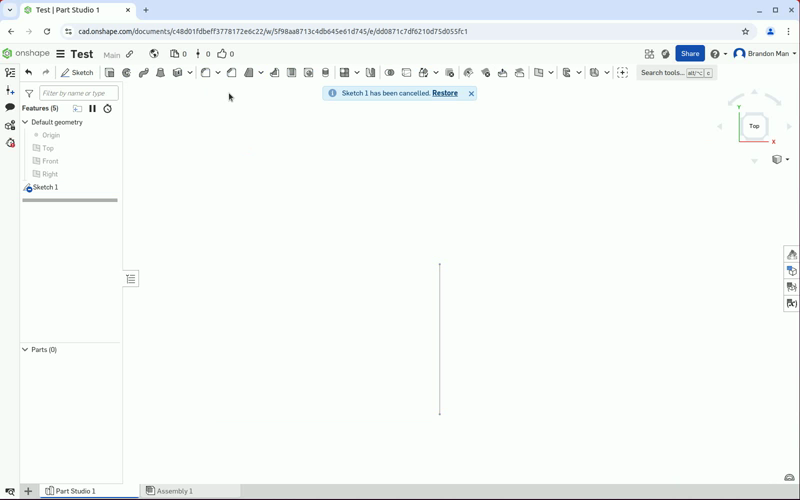
key(shift+s)
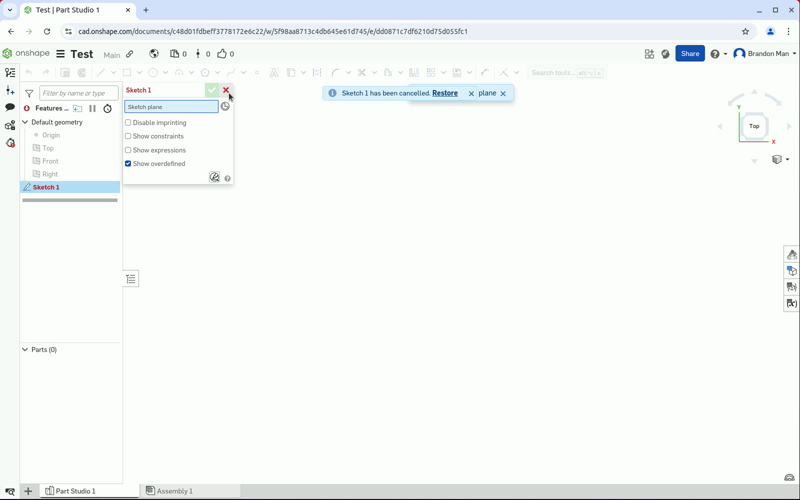
mouse_move(73, 150)
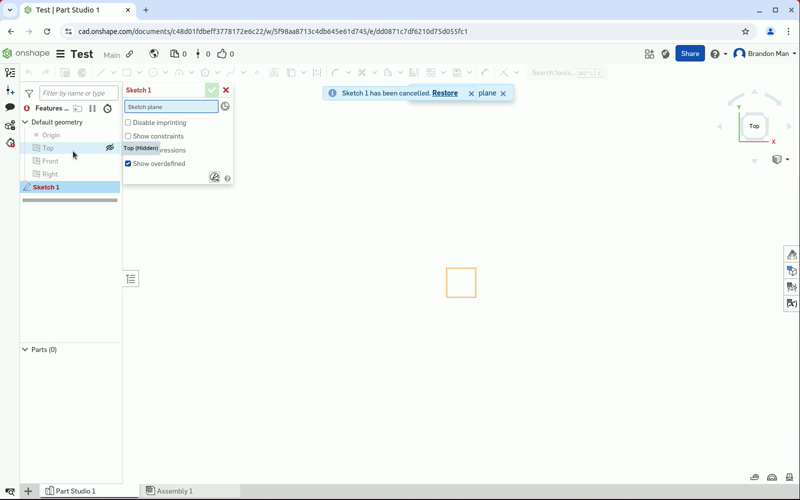
click(73, 150)
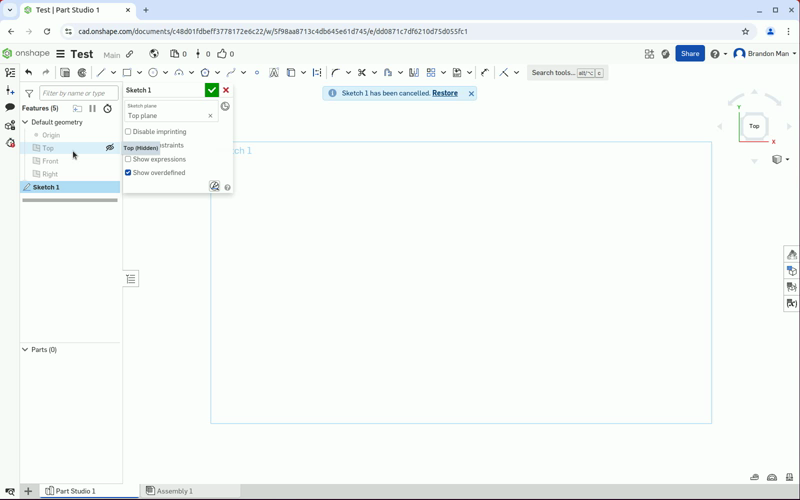
mouse_move(73, 352)
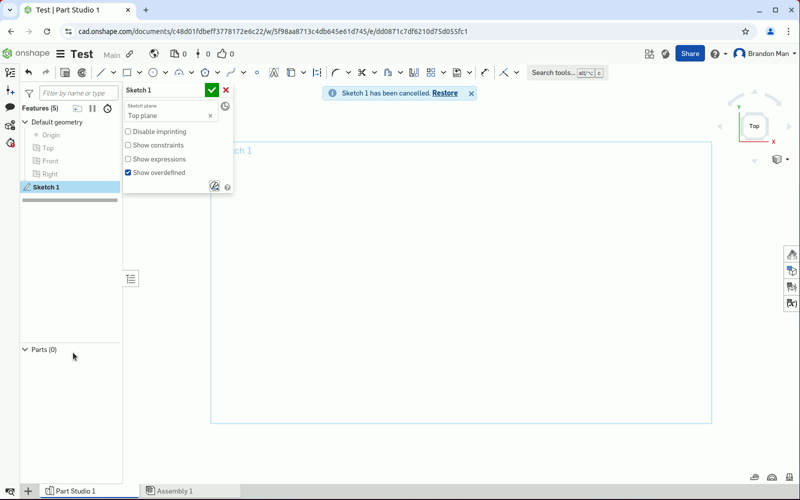
key(y)
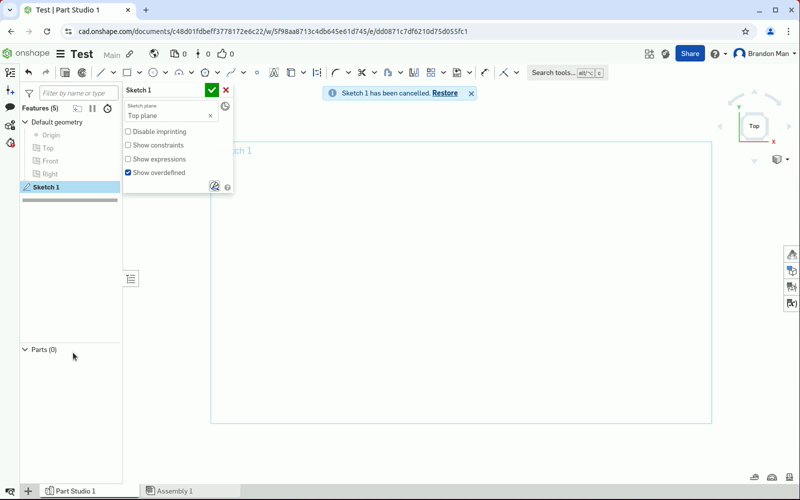
key(l)
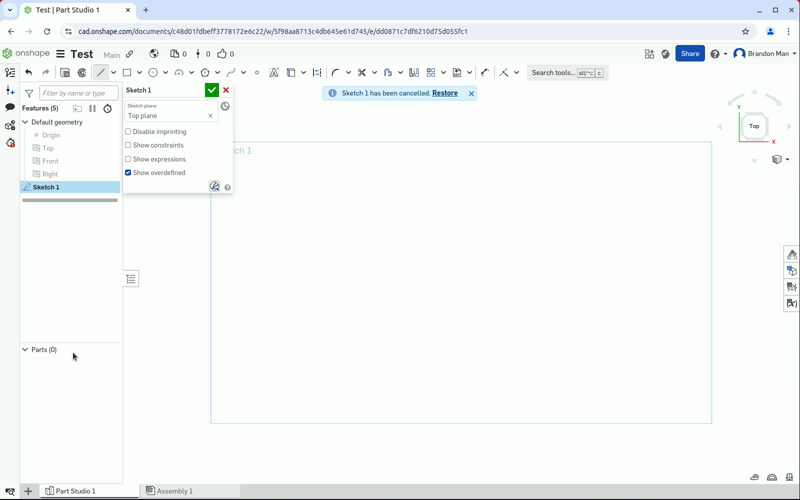
key_down(shift)
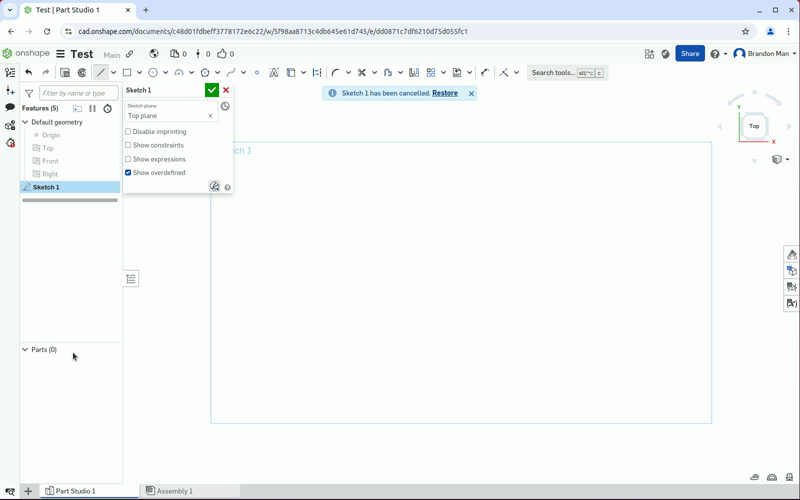
mouse_move(460, 315)
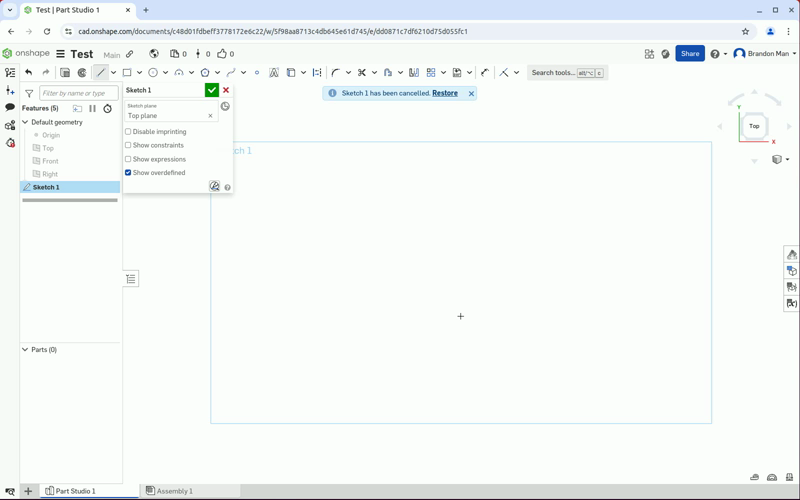
click(460, 315)
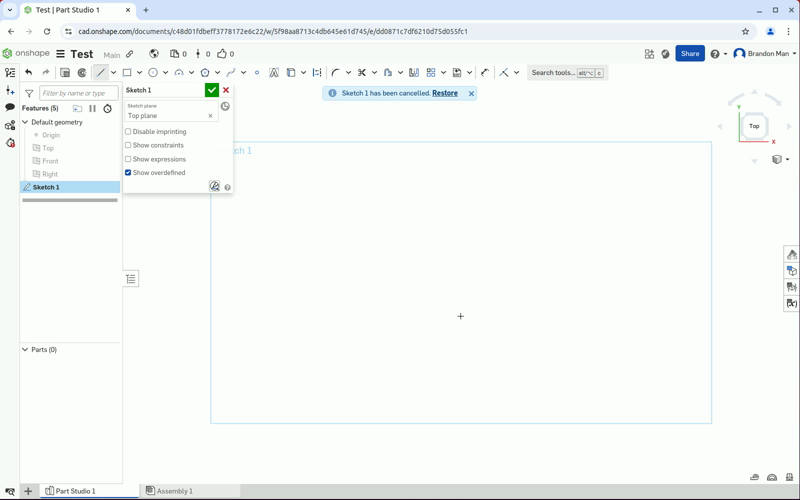
key_up(shift)
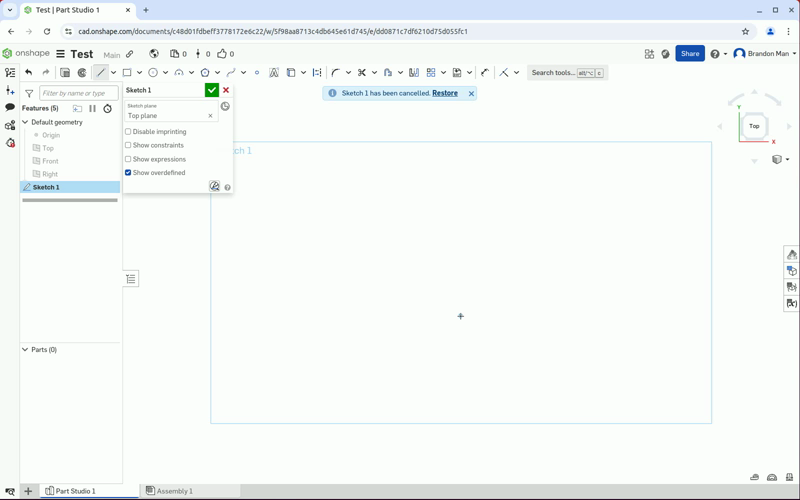
key_down(shift)
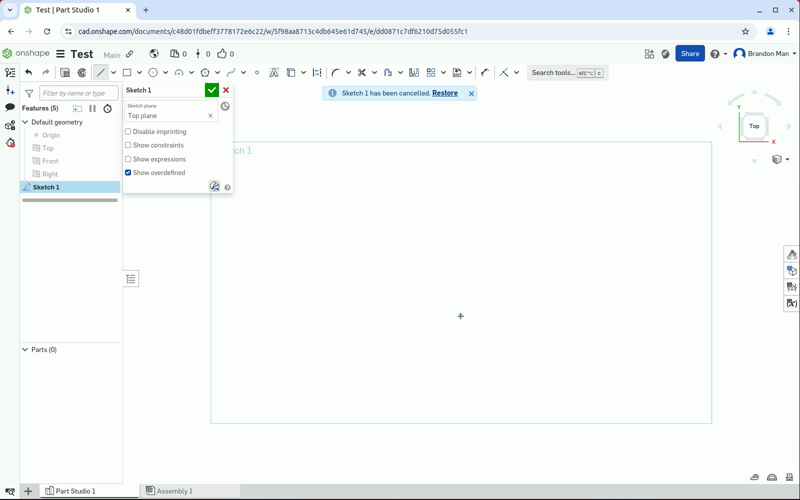
mouse_move(490, 315)
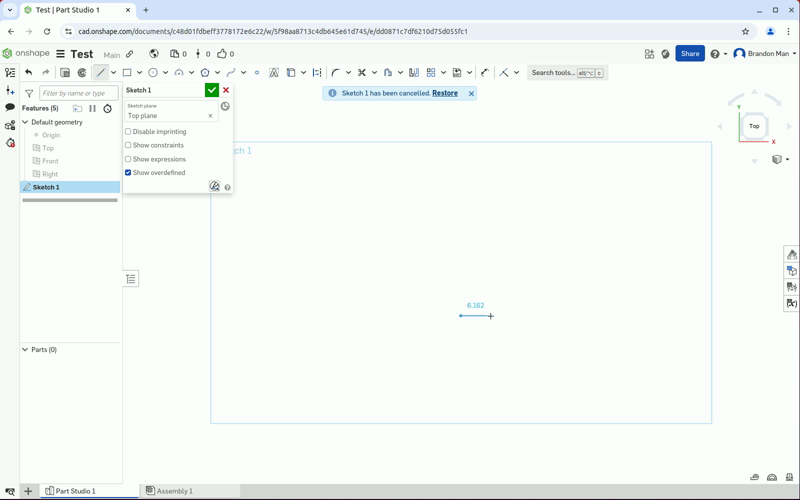
mouse_move(513, 315)
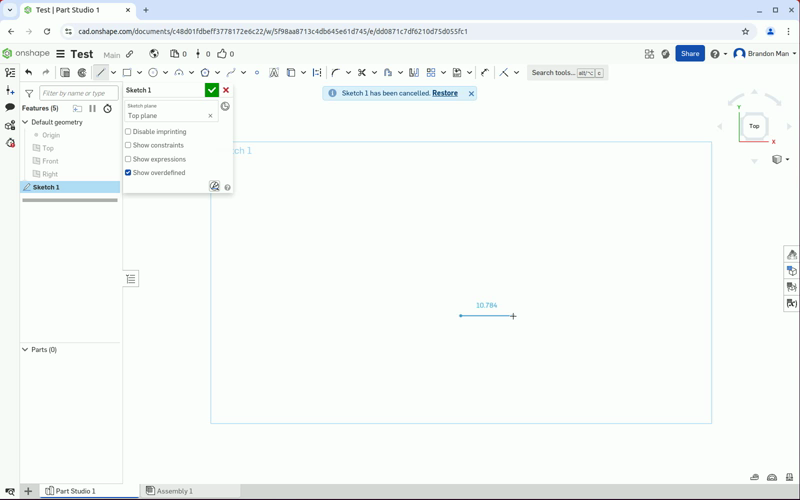
click(513, 315)
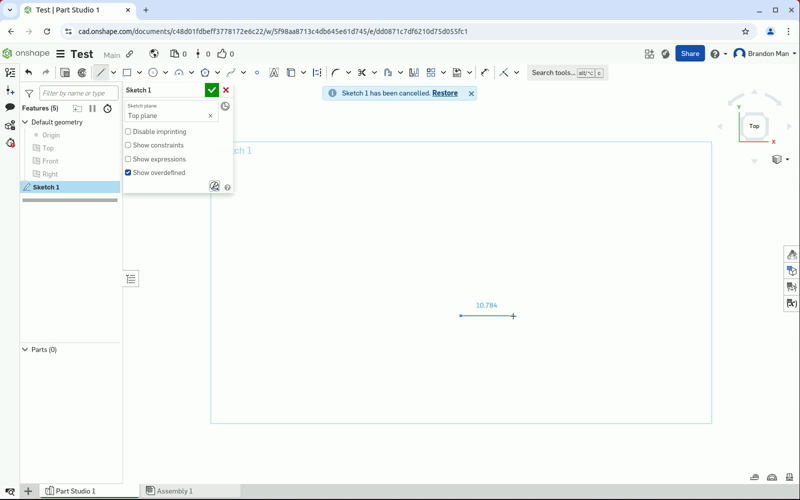
key_up(shift)
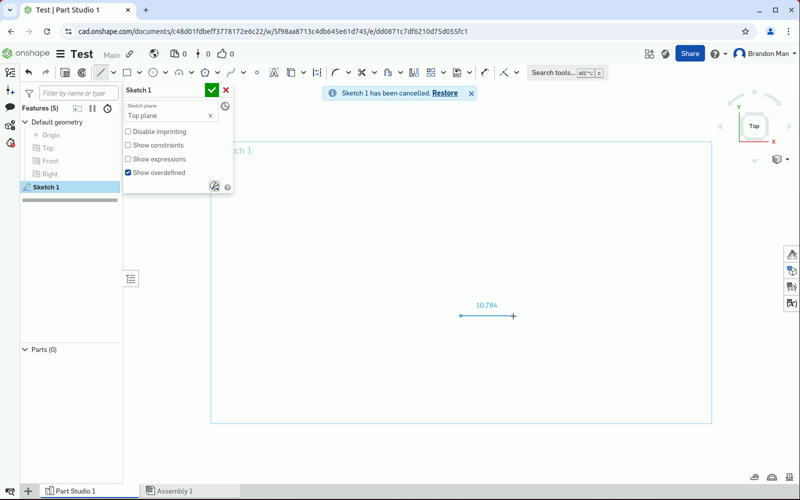
key_down(shift)
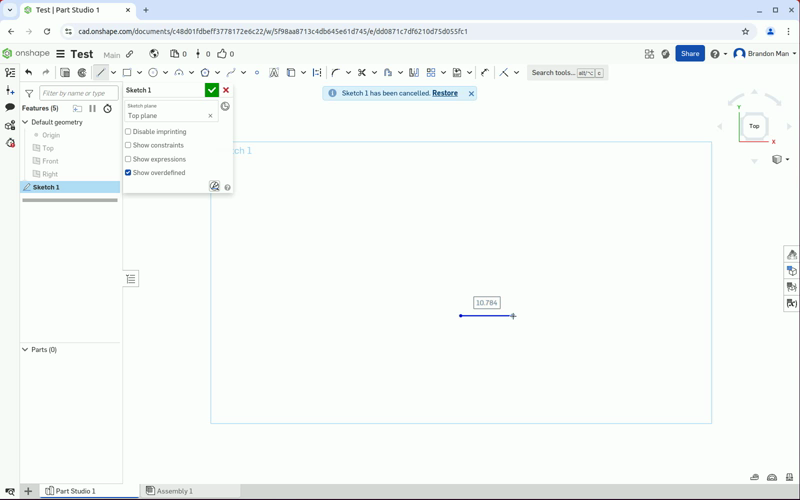
mouse_move(543, 315)
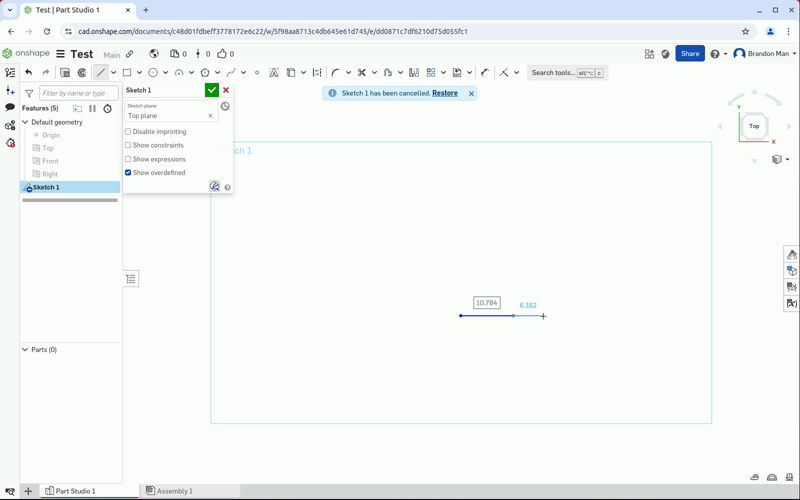
mouse_move(513, 282)
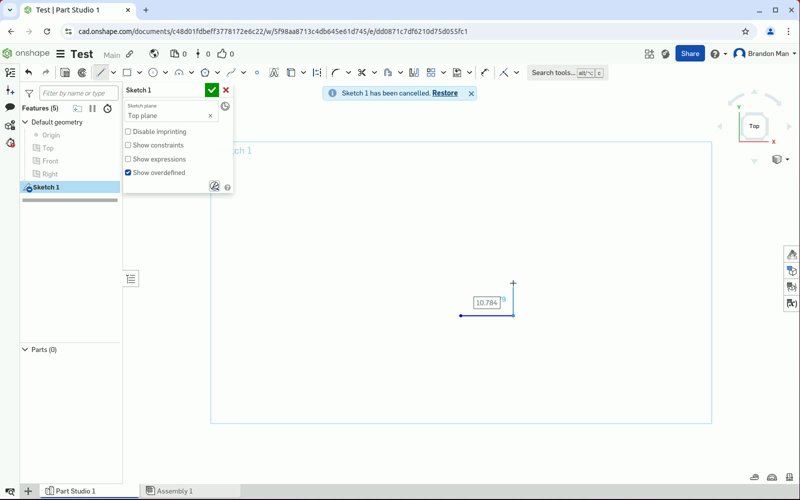
click(513, 282)
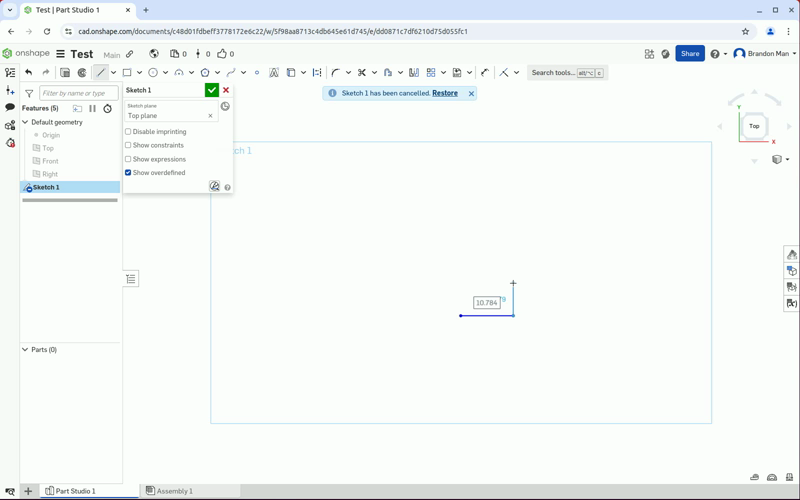
key_up(shift)
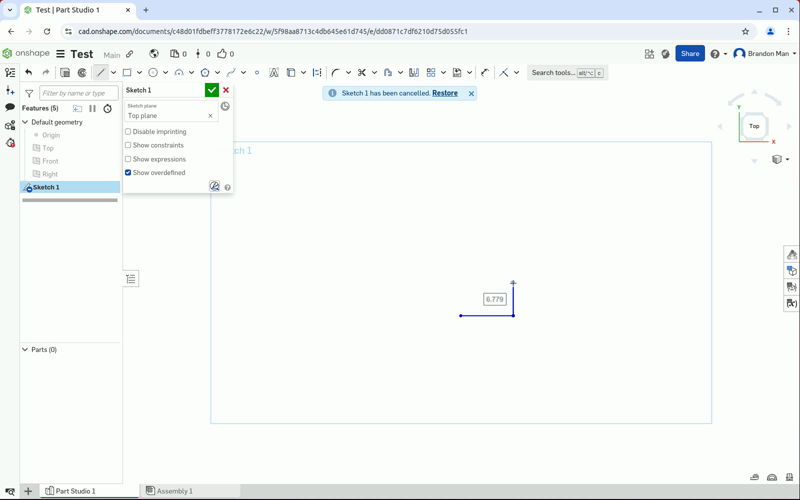
key_down(shift)
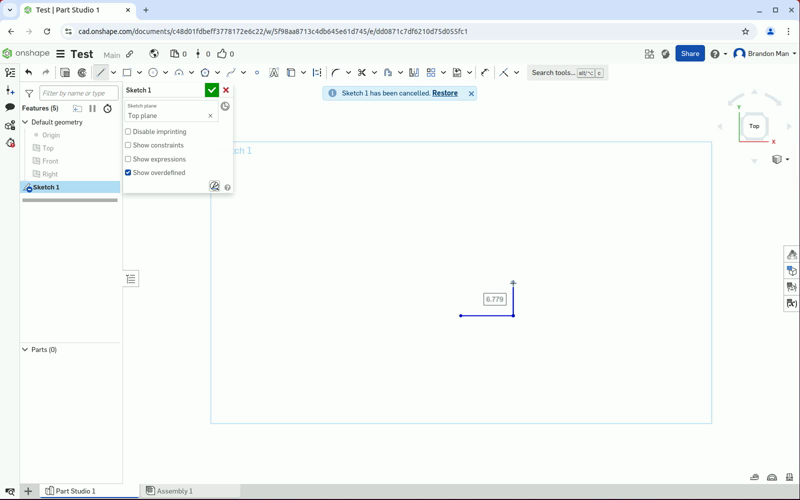
mouse_move(543, 282)
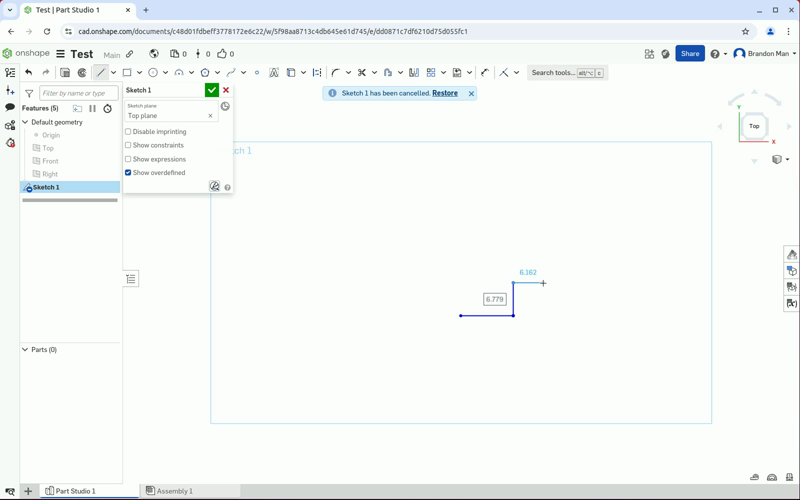
mouse_move(460, 282)
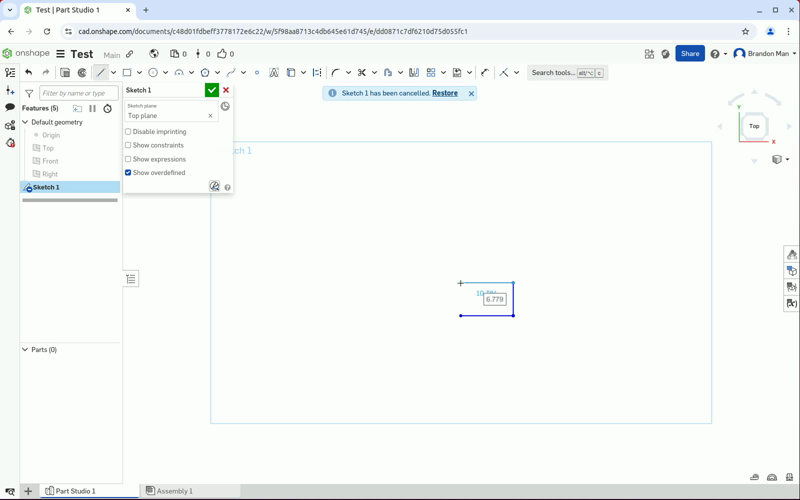
click(460, 282)
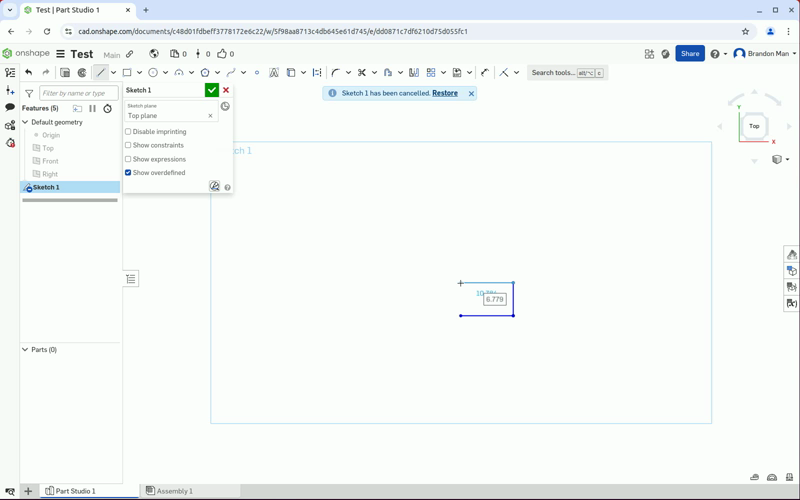
key_up(shift)
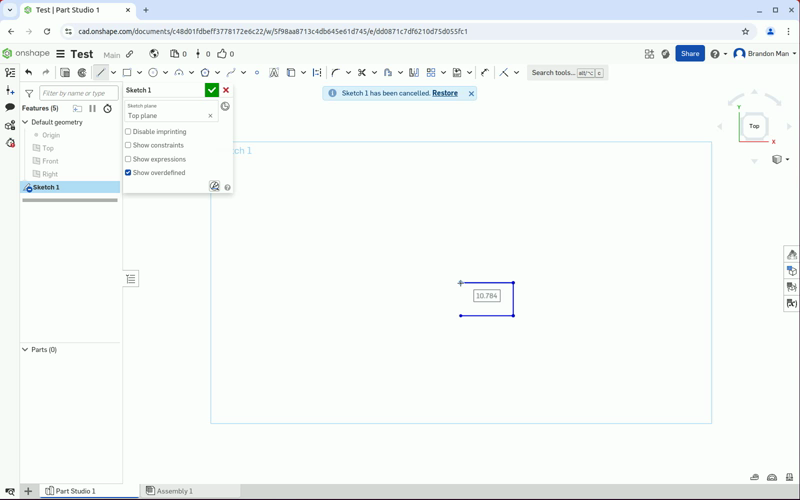
mouse_move(490, 282)
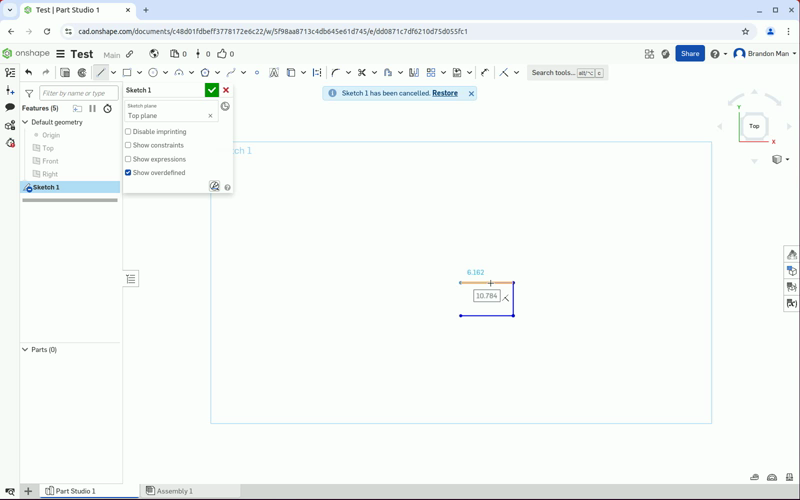
key_down(shift)
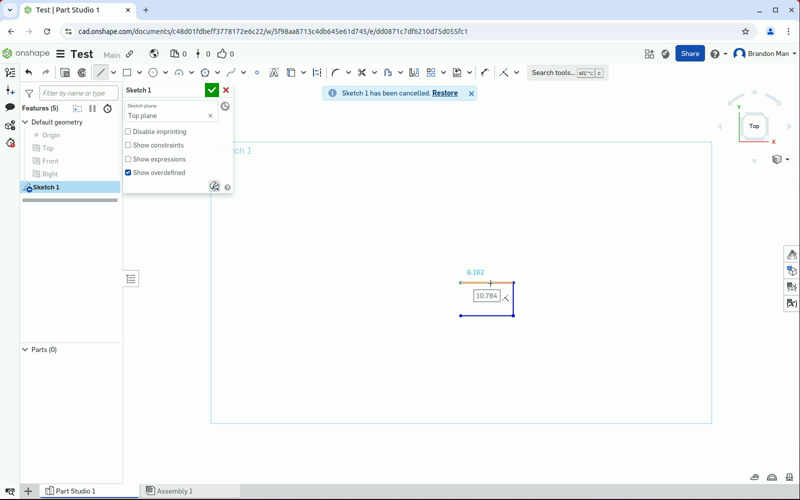
mouse_move(460, 315)
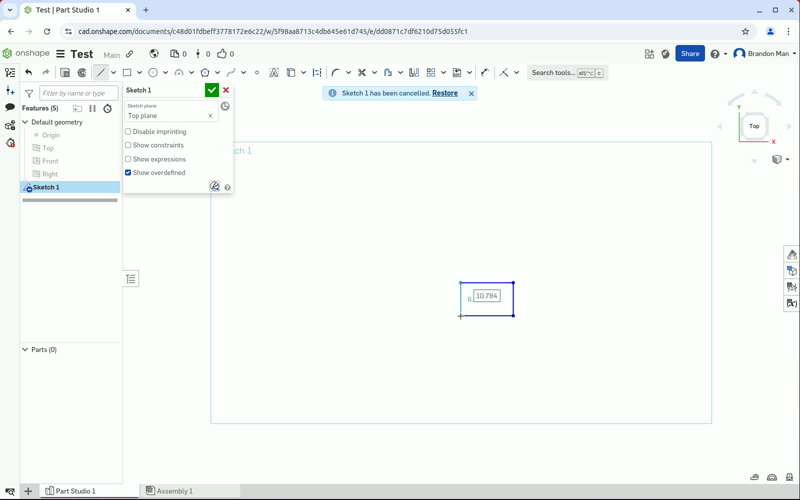
key_up(shift)
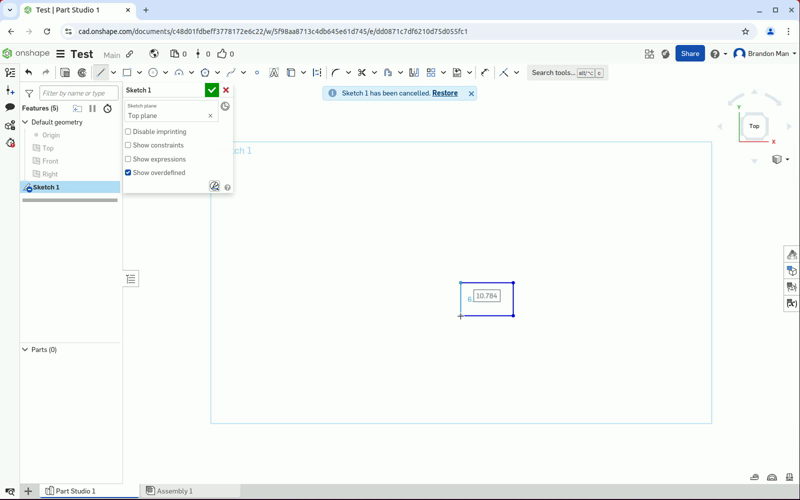
click(460, 315)
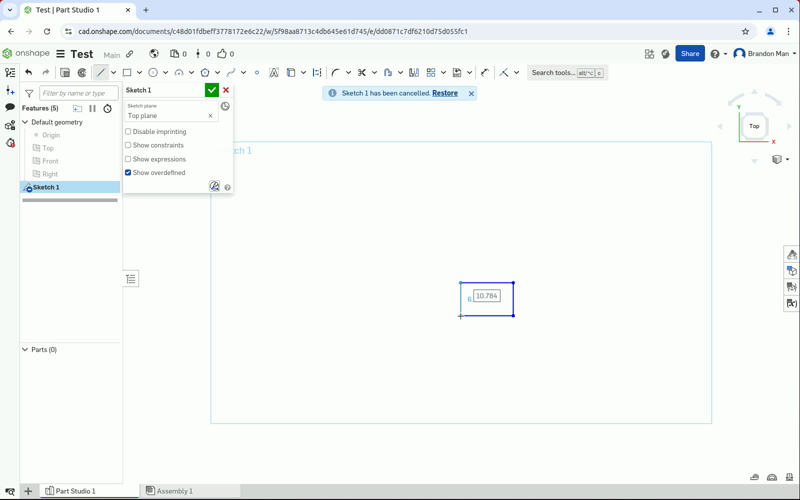
key(esc)
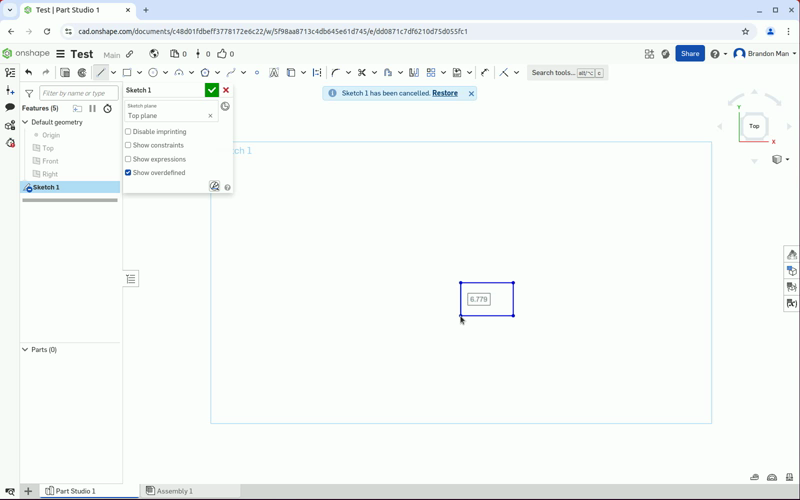
mouse_move(472, 285)
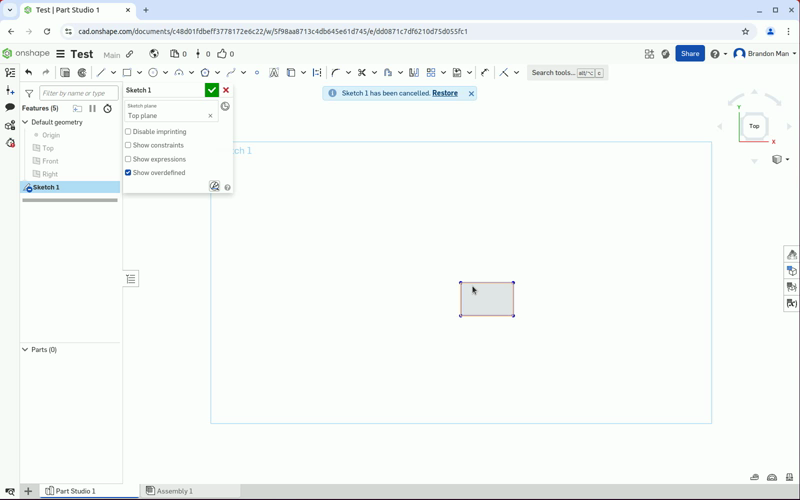
scroll(6)
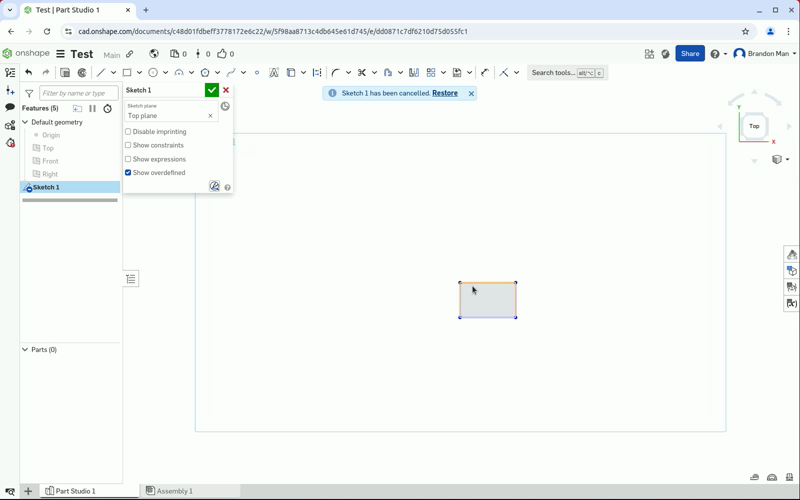
scroll(6)
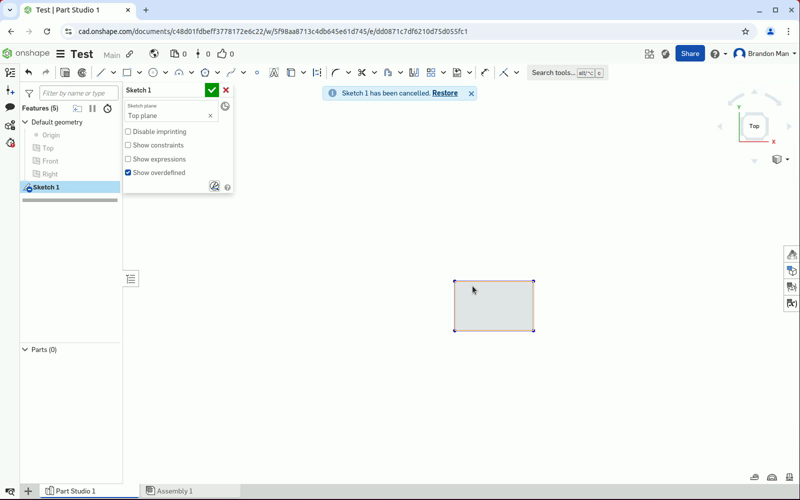
scroll(6)
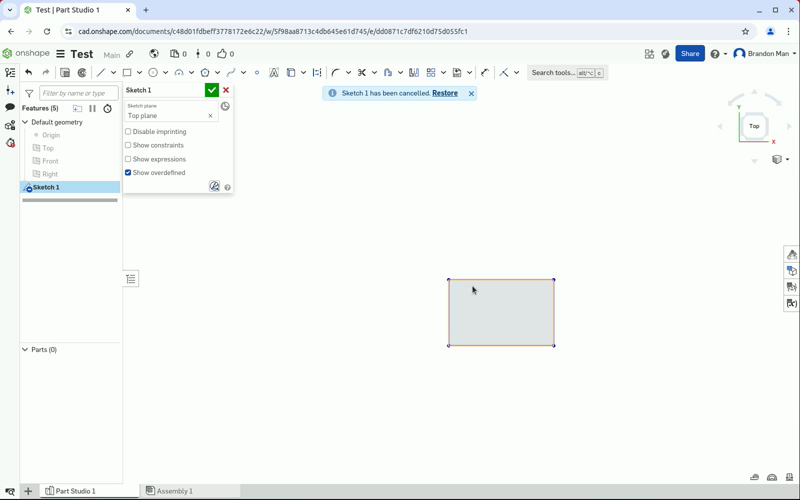
scroll(6)
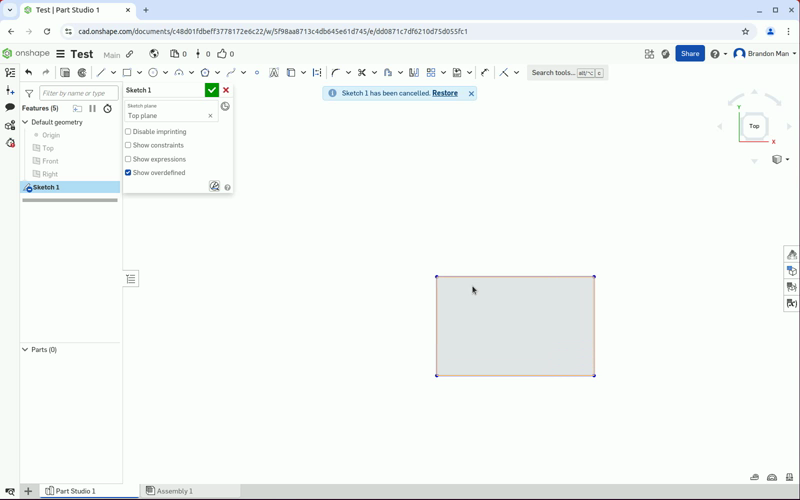
scroll(6)
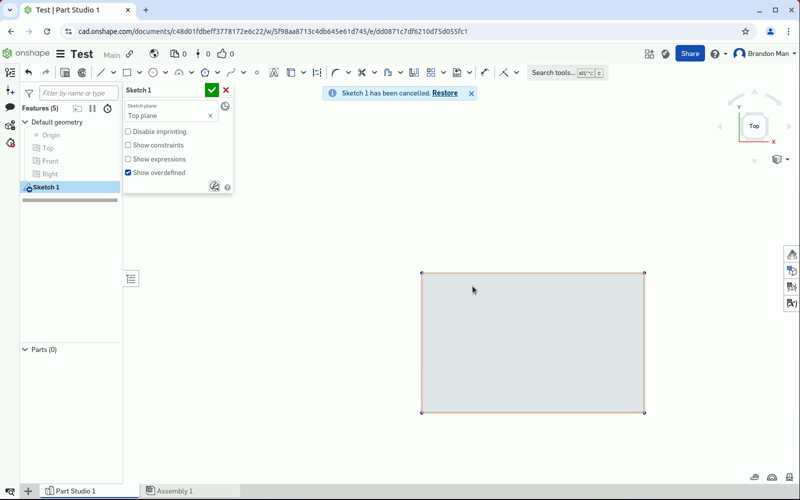
scroll(6)
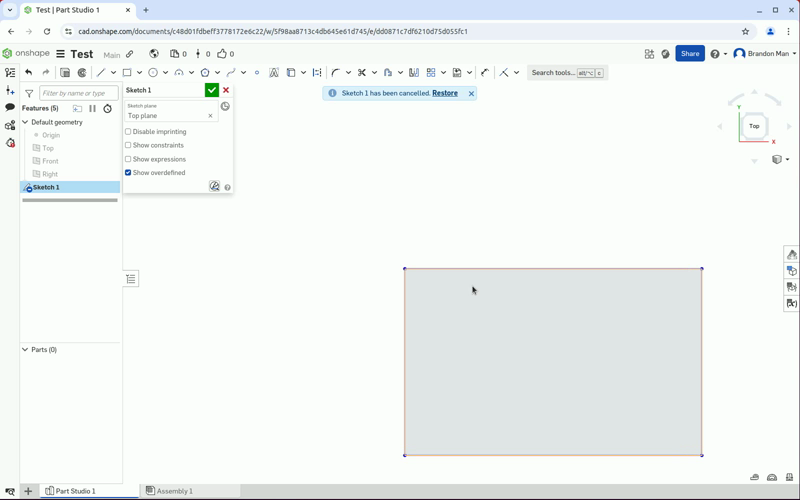
scroll(6)
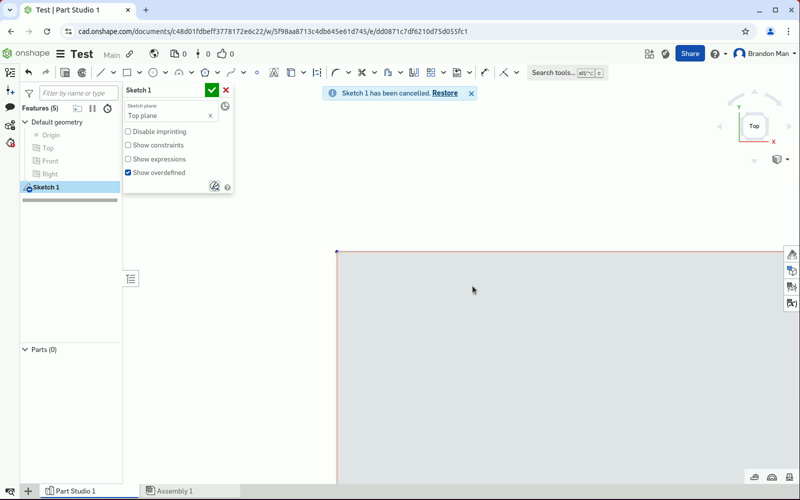
click(472, 285)
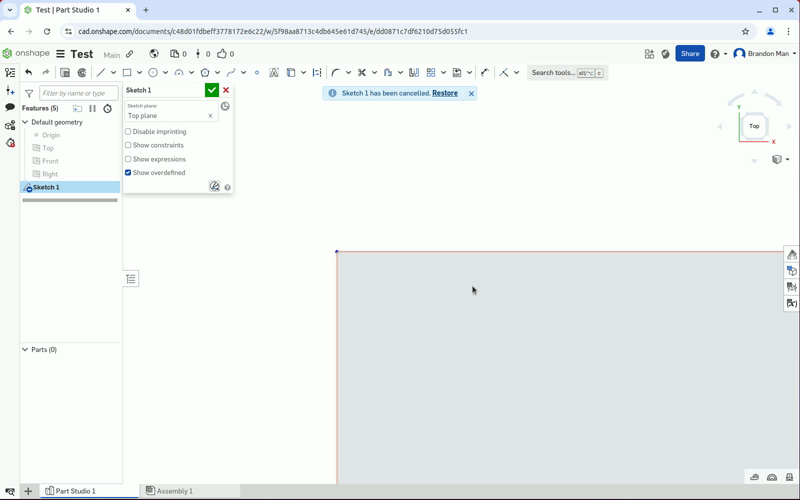
scroll(-6)
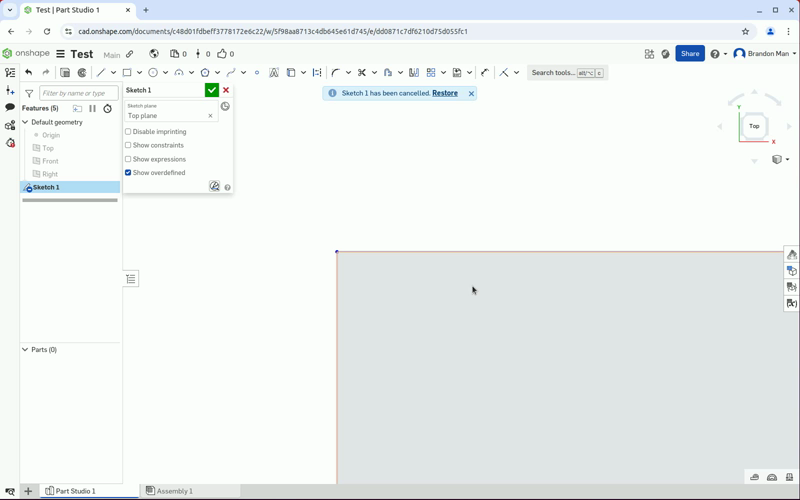
scroll(-6)
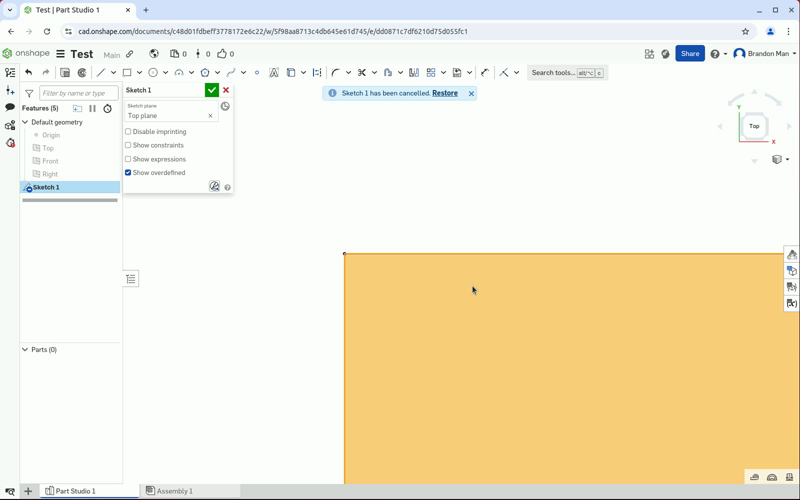
scroll(-6)
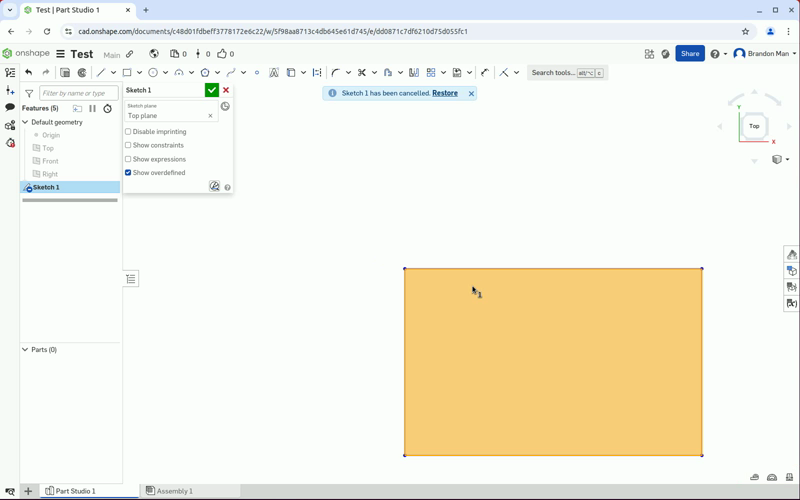
scroll(-6)
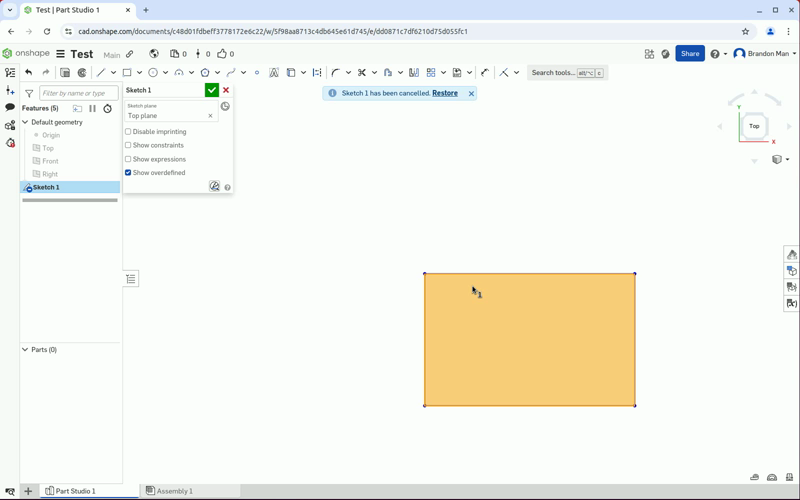
scroll(-6)
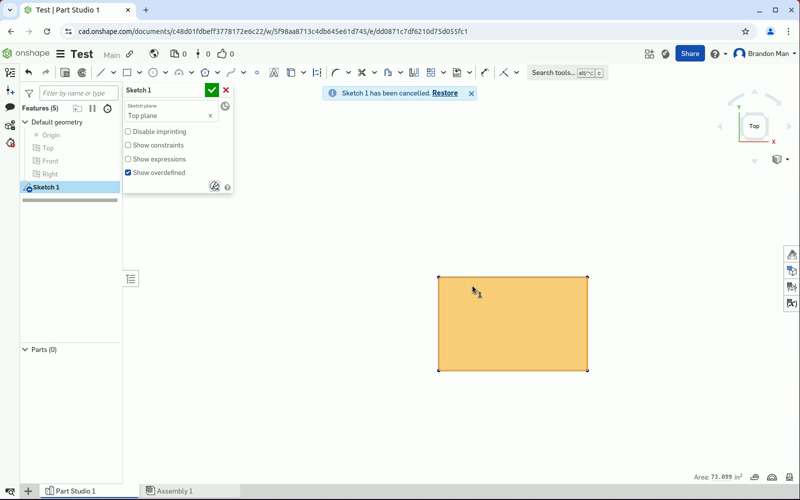
scroll(-6)
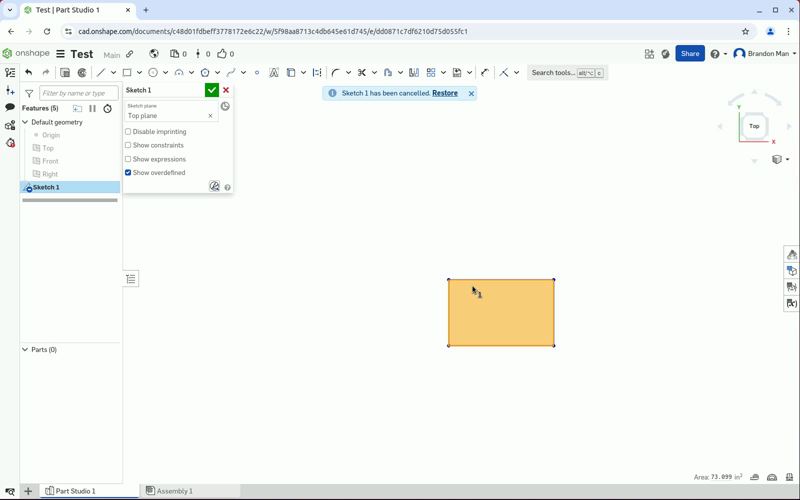
scroll(-6)
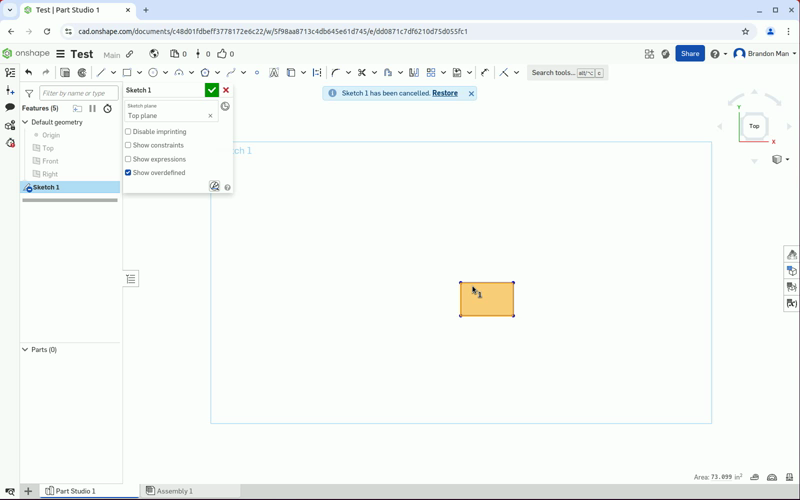
mouse_move(73, 352)
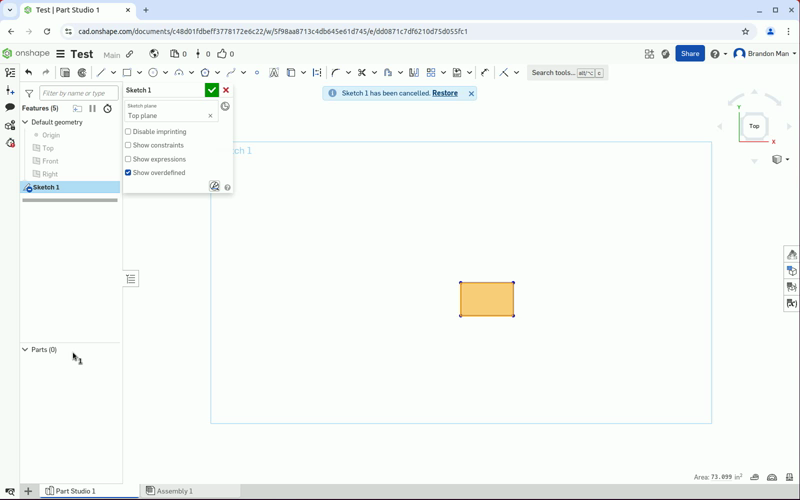
key(shift+y)
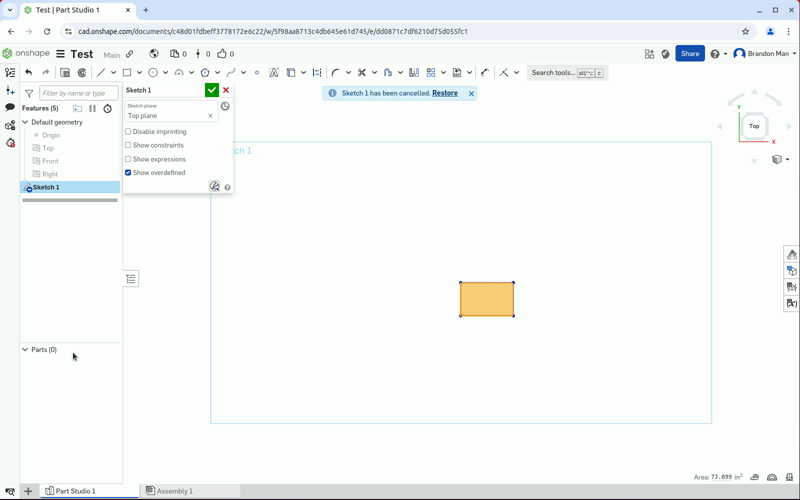
key(shift+e)
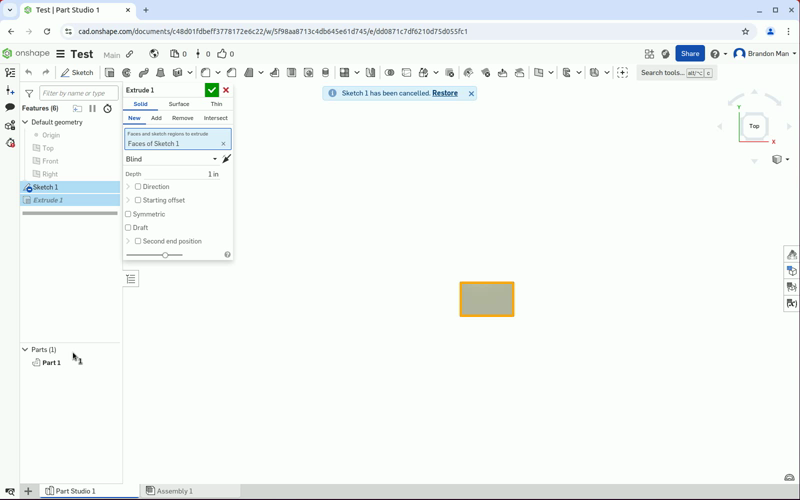
mouse_move(143, 106)
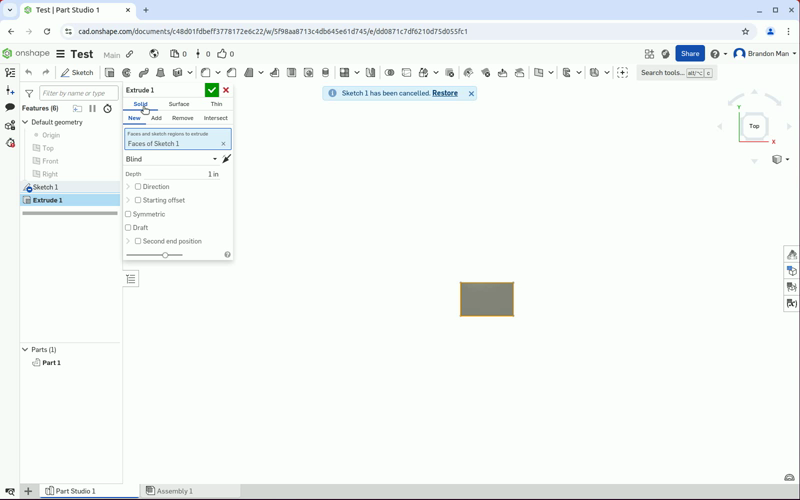
click(143, 106)
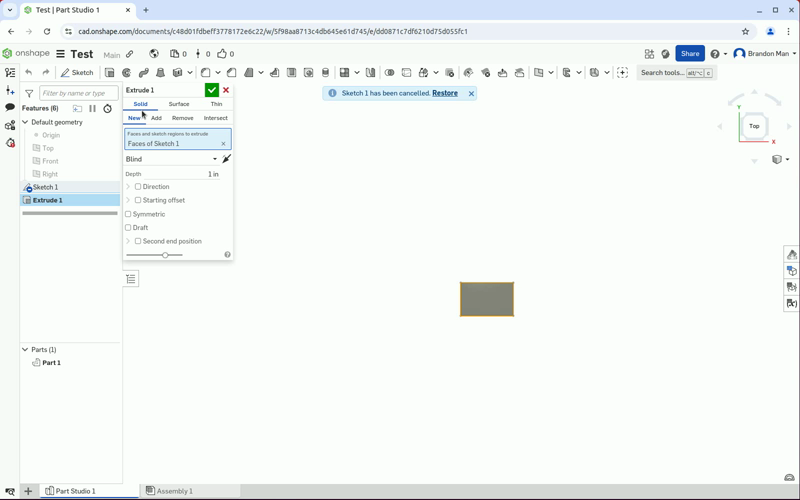
mouse_move(137, 120)
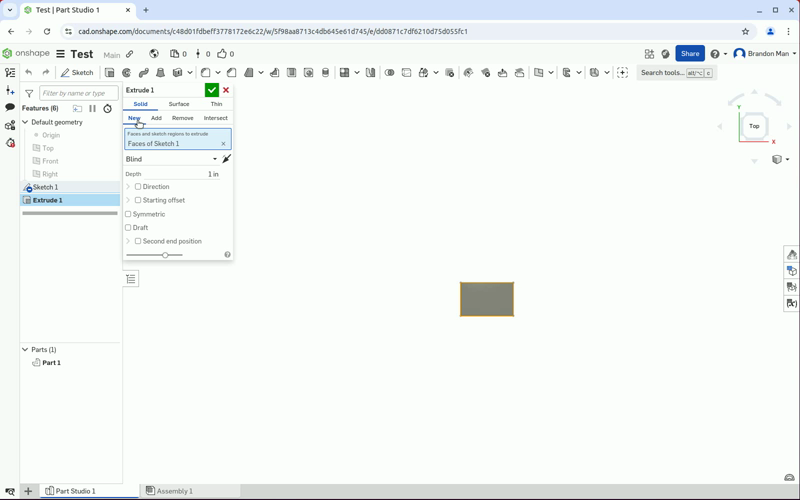
click(137, 120)
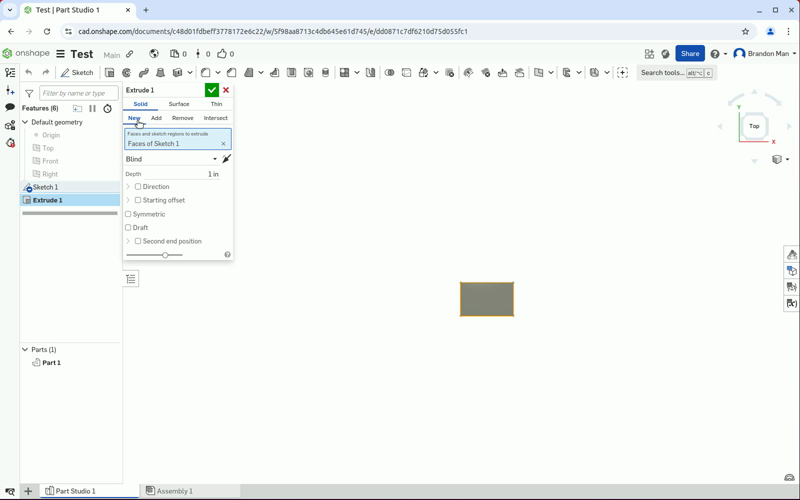
key(tab, 4)
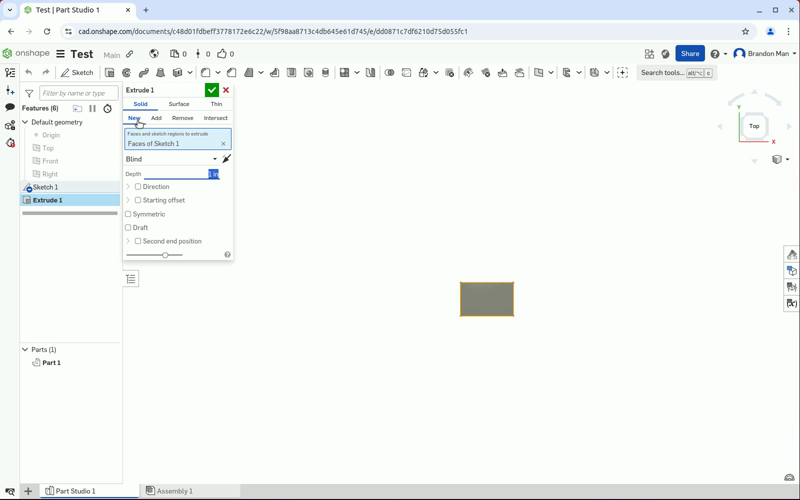
text(23.108)
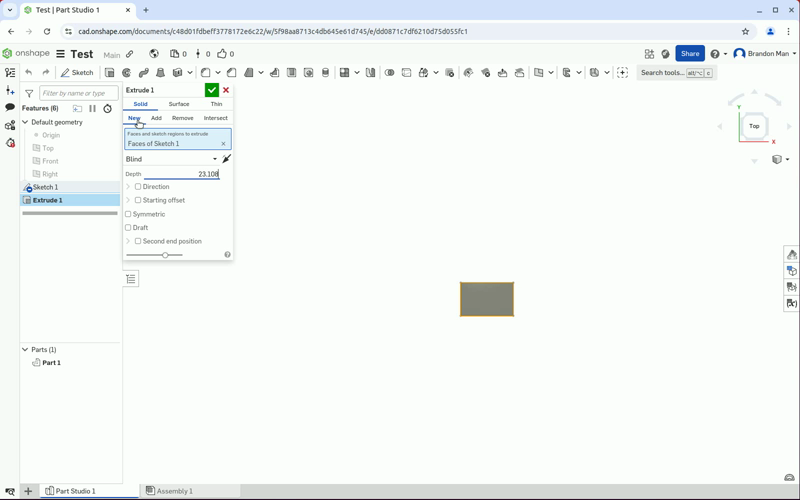
key(enter)
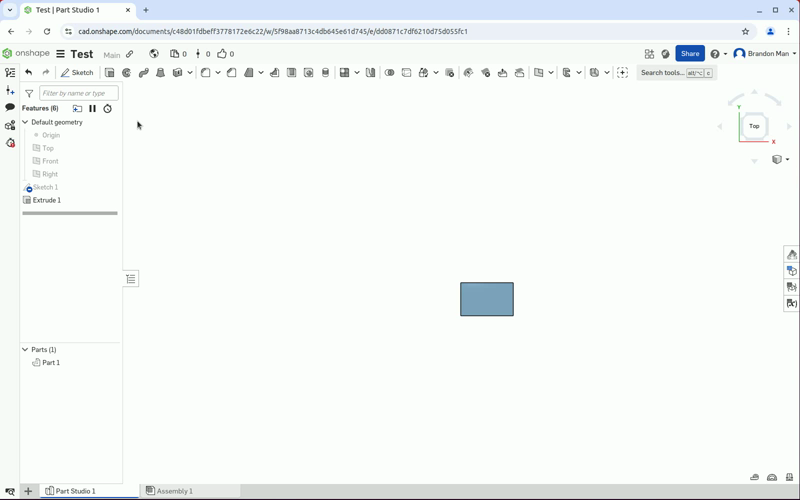
key(shift+h)
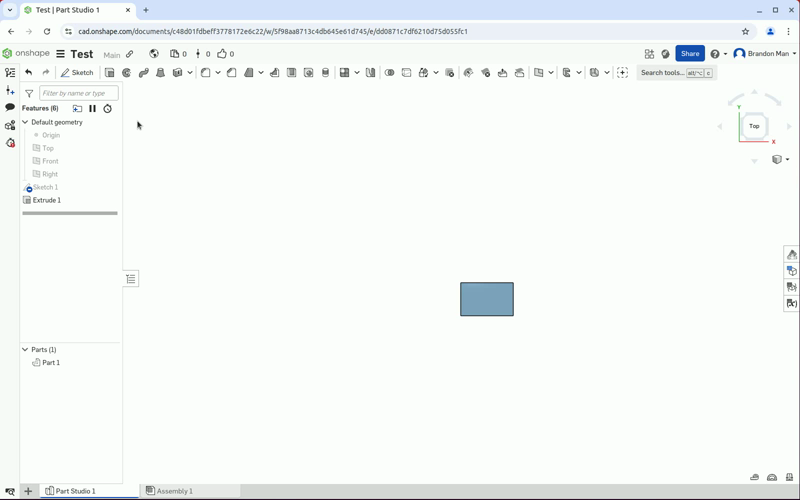
key(shift+h)
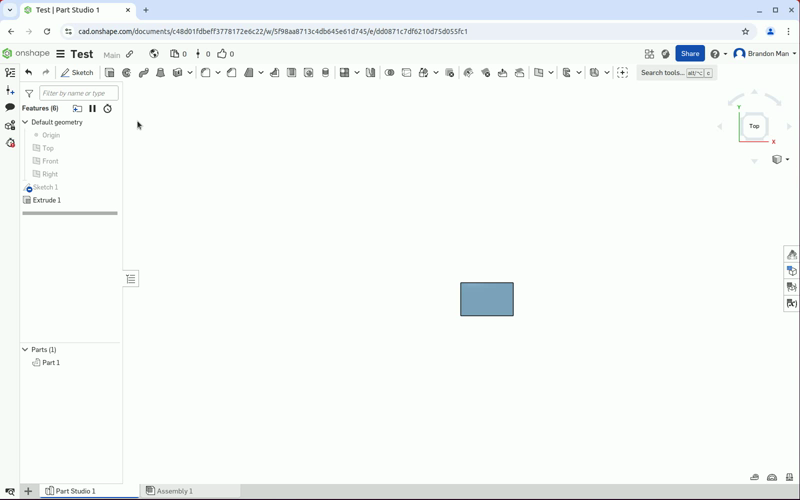
mouse_move(73, 189)
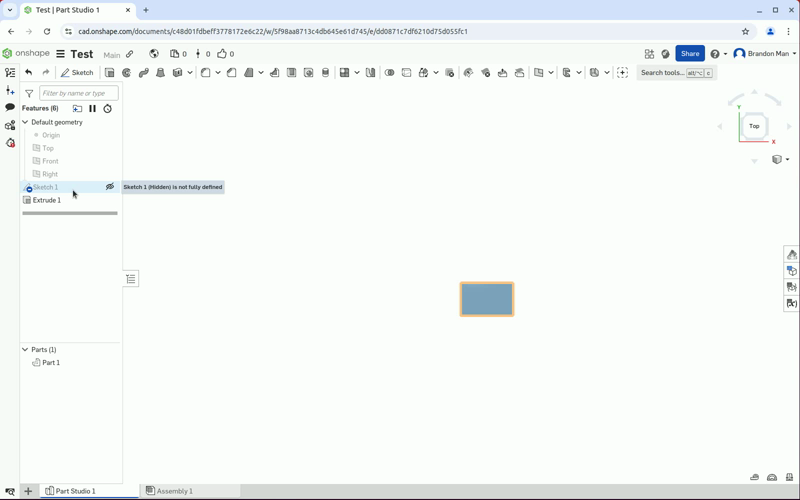
click(73, 189)
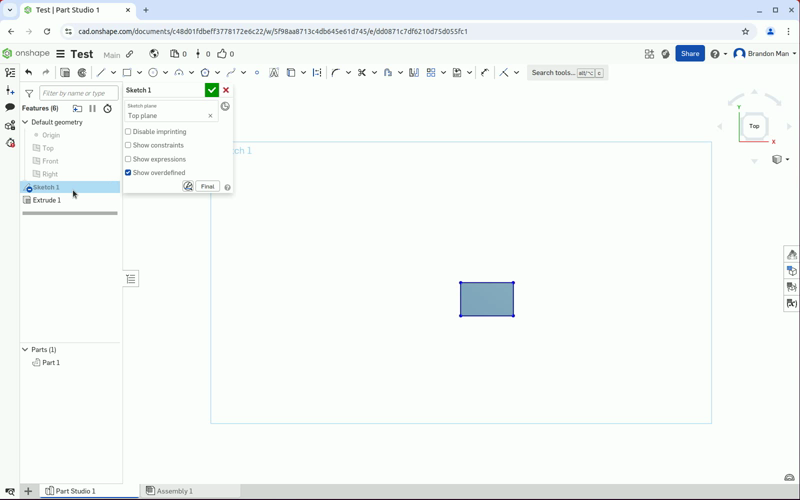
mouse_move(229, 92)
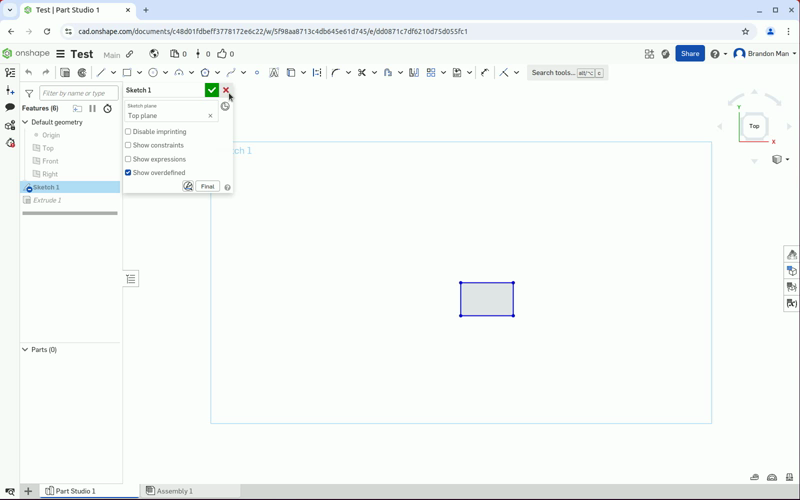
click(229, 92)
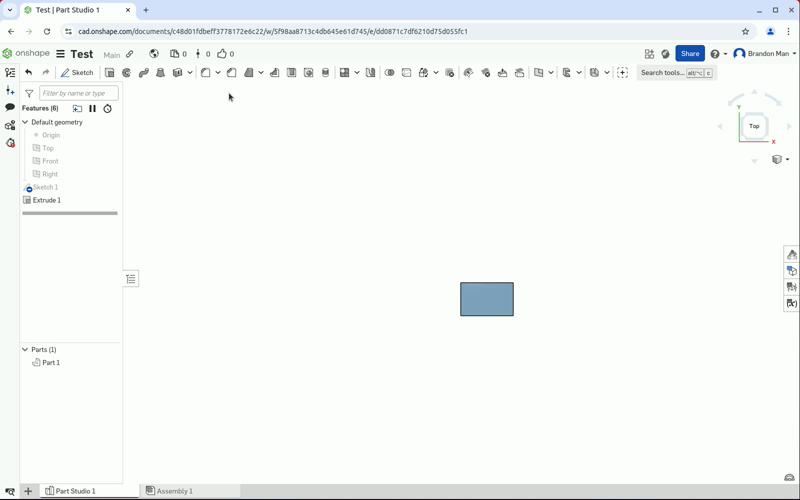
mouse_move(541, 75)
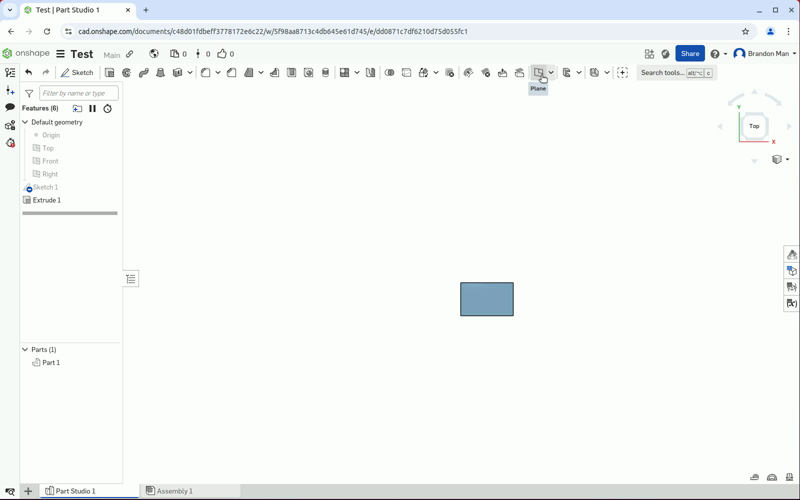
click(541, 75)
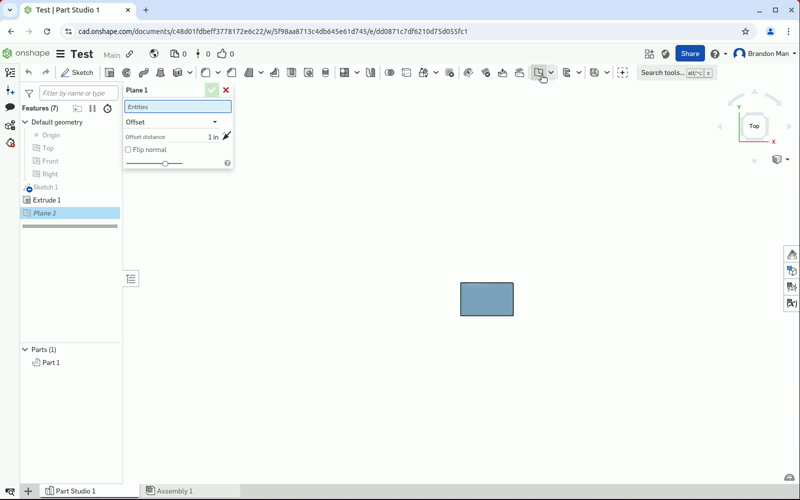
mouse_move(73, 150)
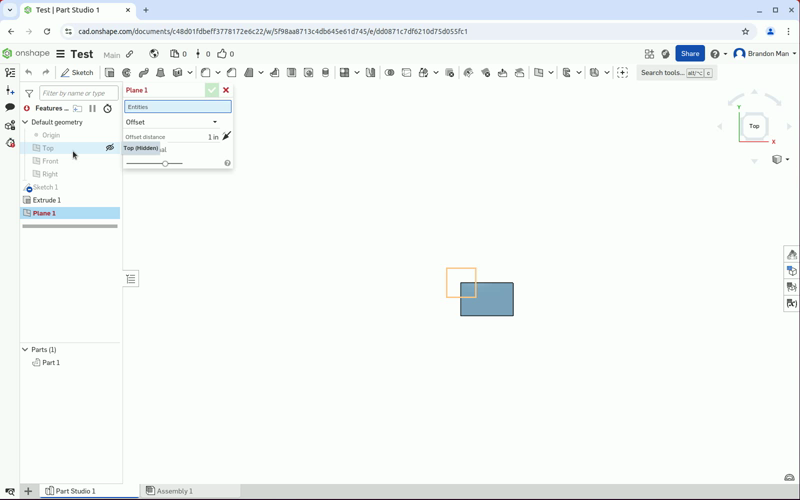
click(73, 150)
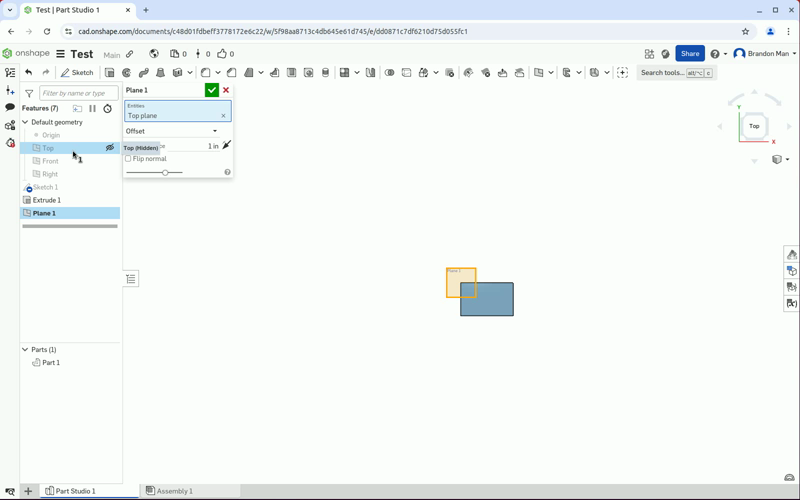
key(tab, 2)
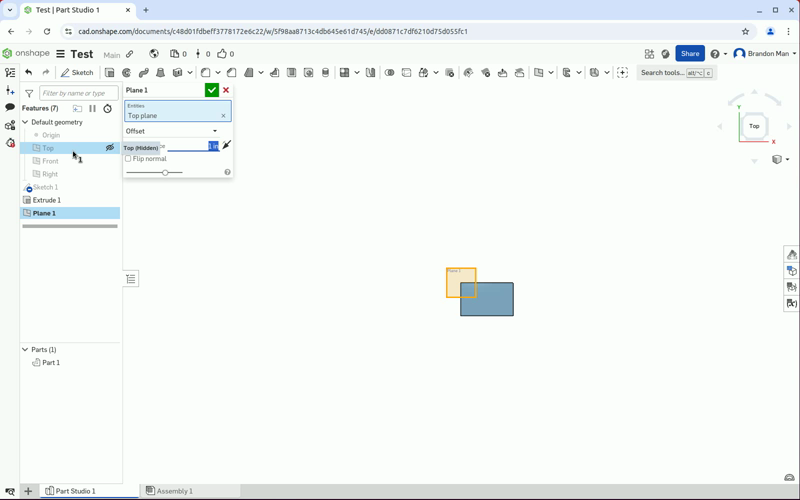
text(23.108)
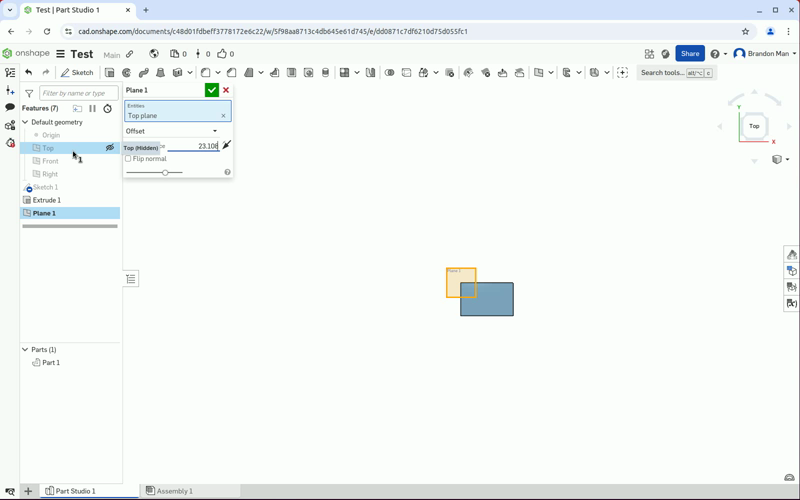
key(enter, 2)
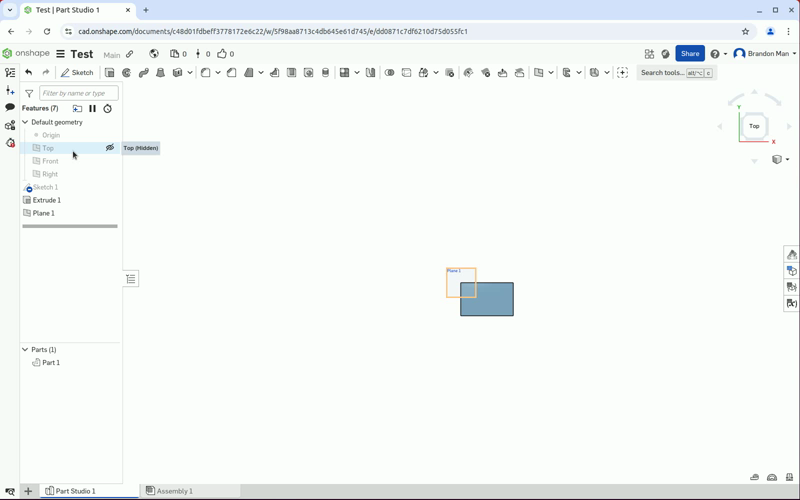
key(shift+s)
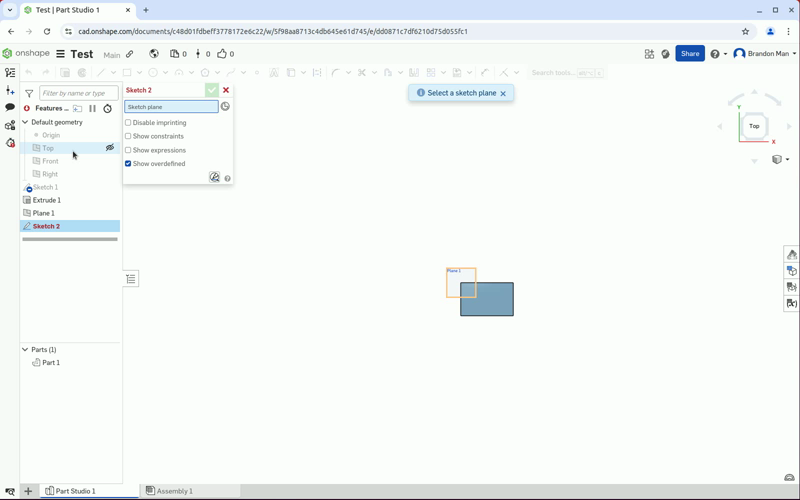
mouse_move(73, 215)
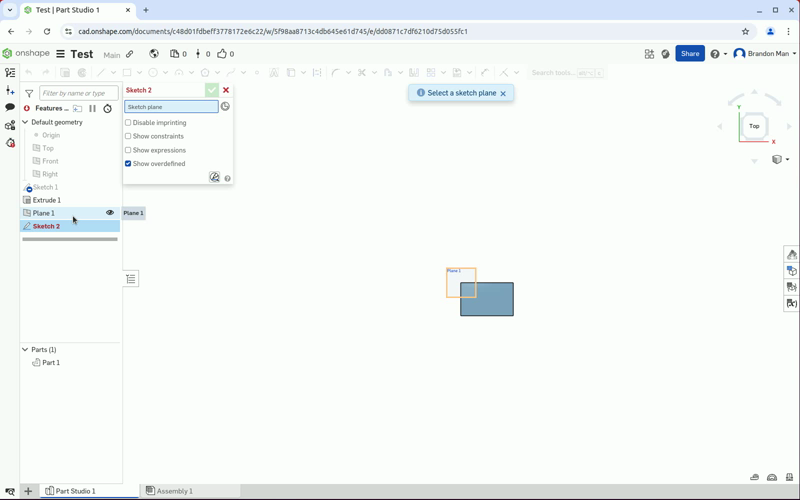
click(73, 215)
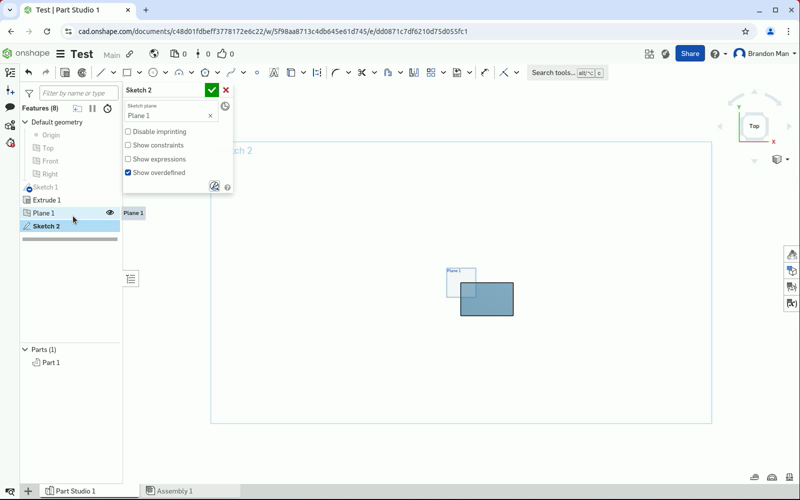
mouse_move(73, 352)
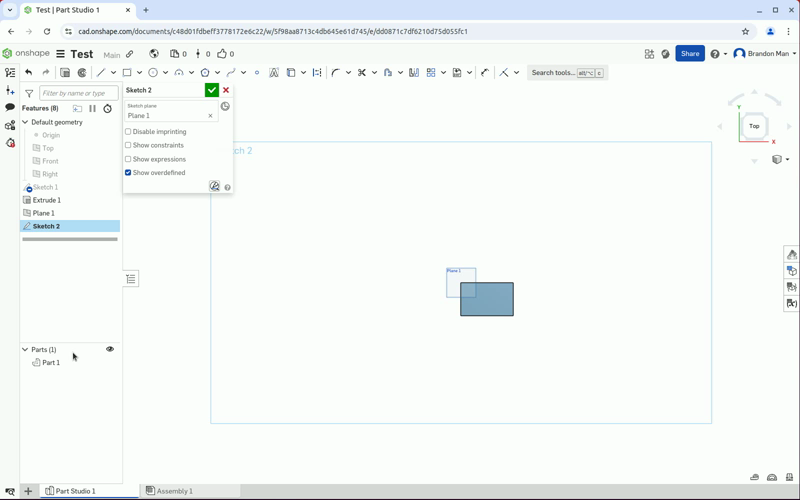
key(y)
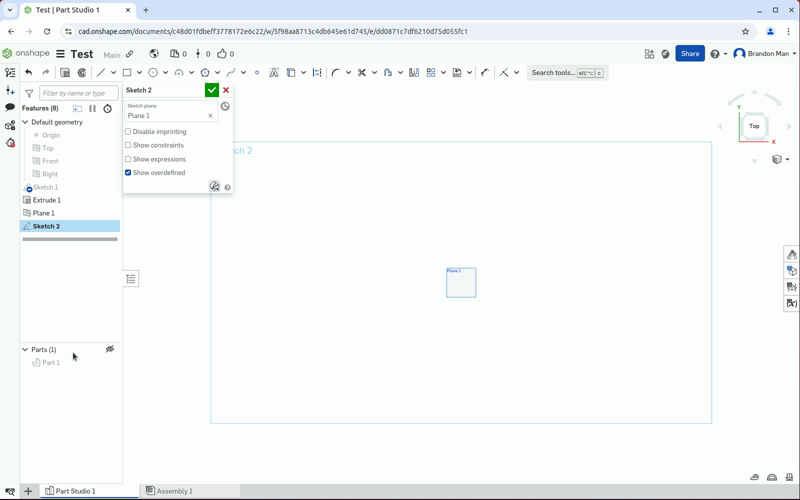
key(l)
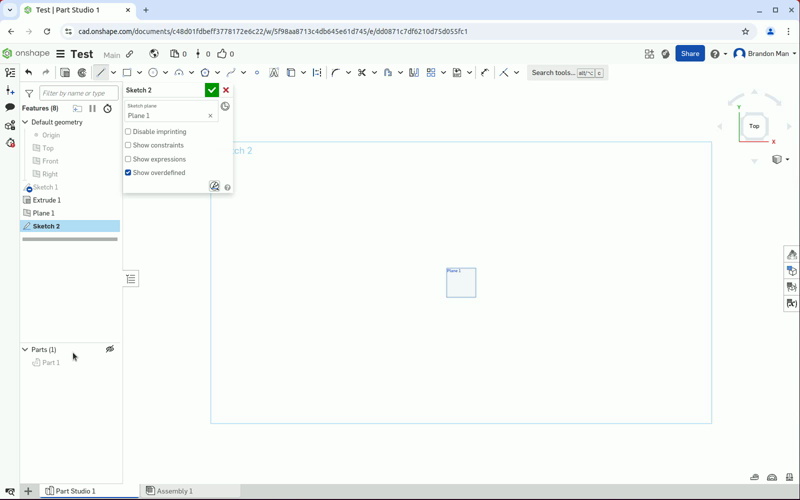
key_down(shift)
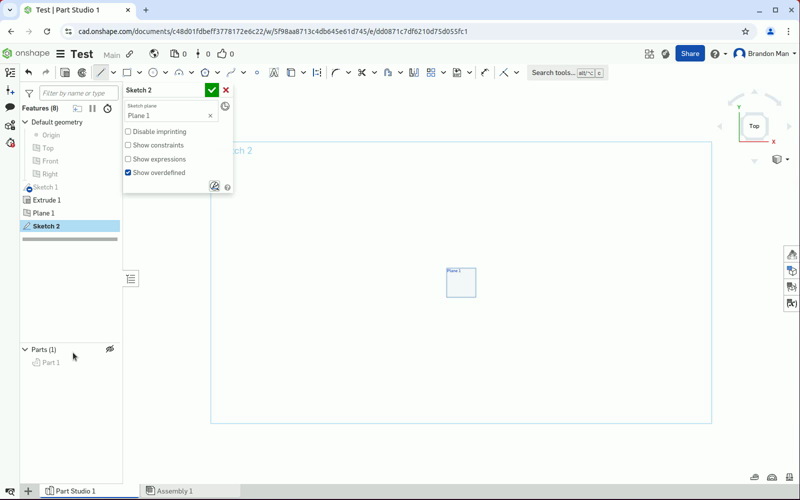
mouse_move(460, 306)
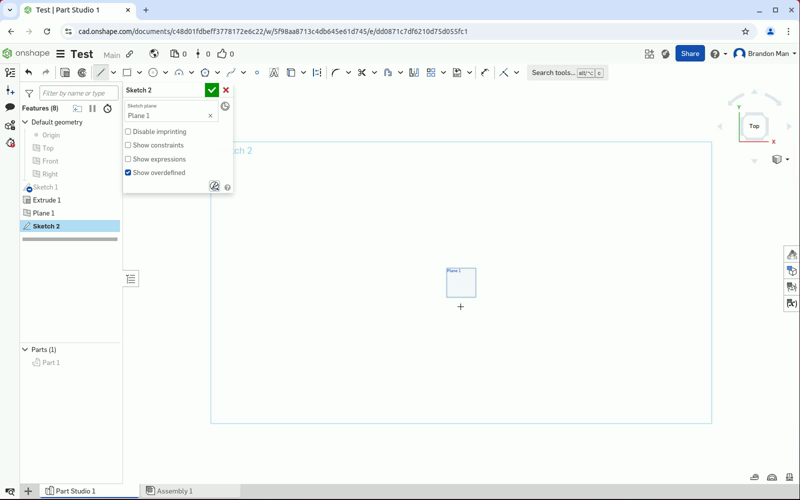
click(460, 306)
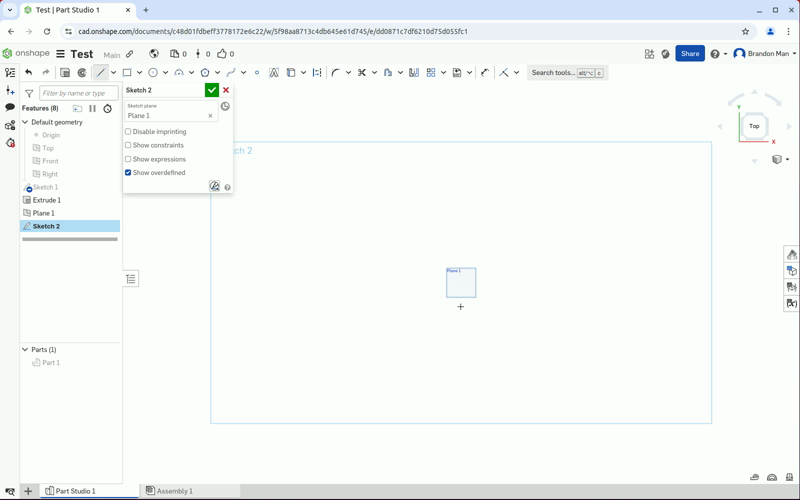
key_up(shift)
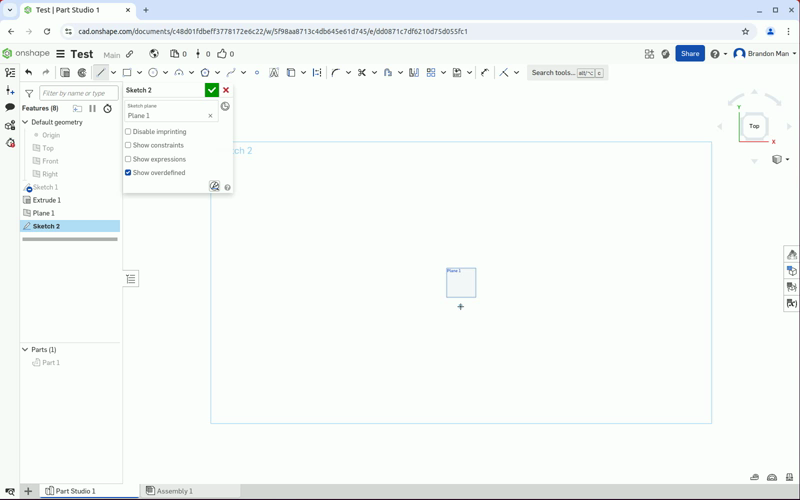
key_down(shift)
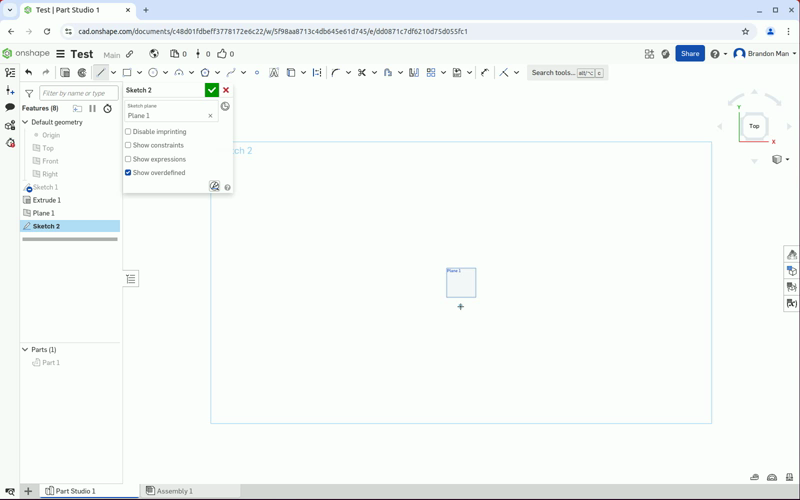
mouse_move(490, 306)
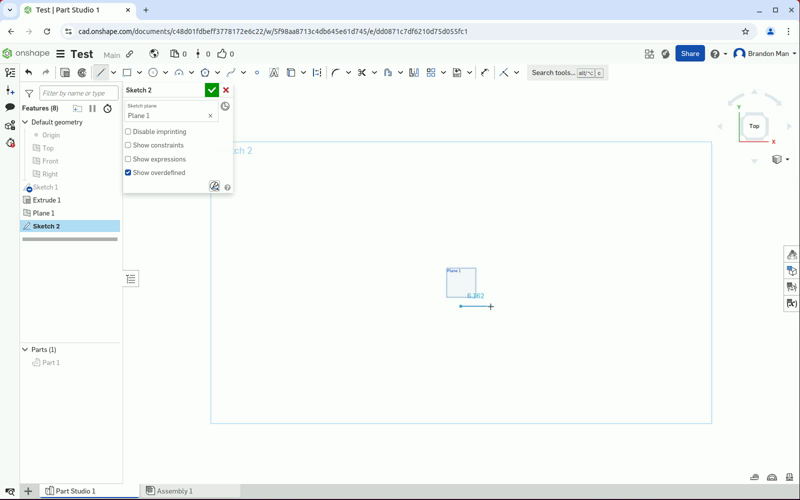
mouse_move(489, 306)
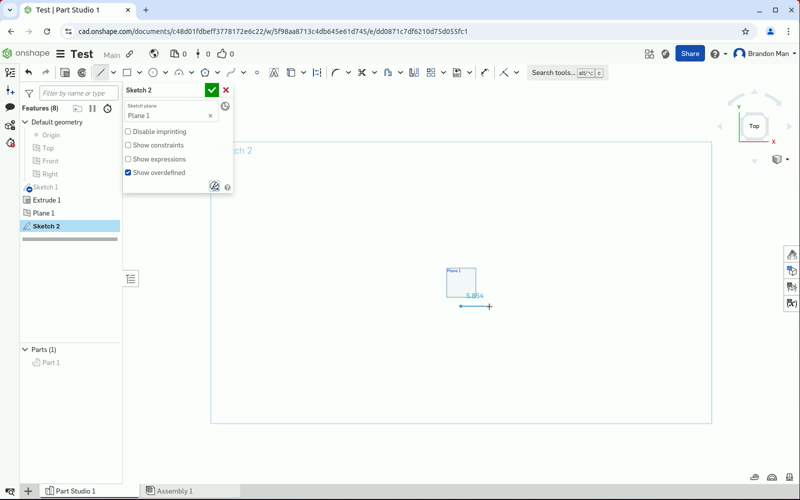
click(489, 306)
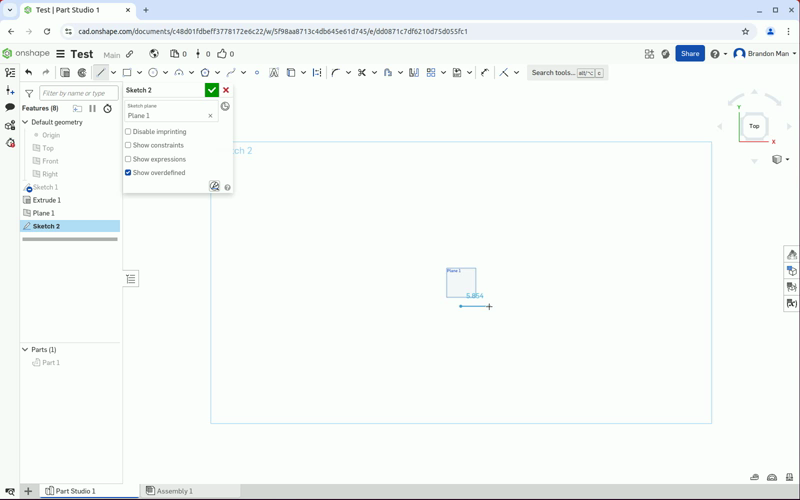
key_up(shift)
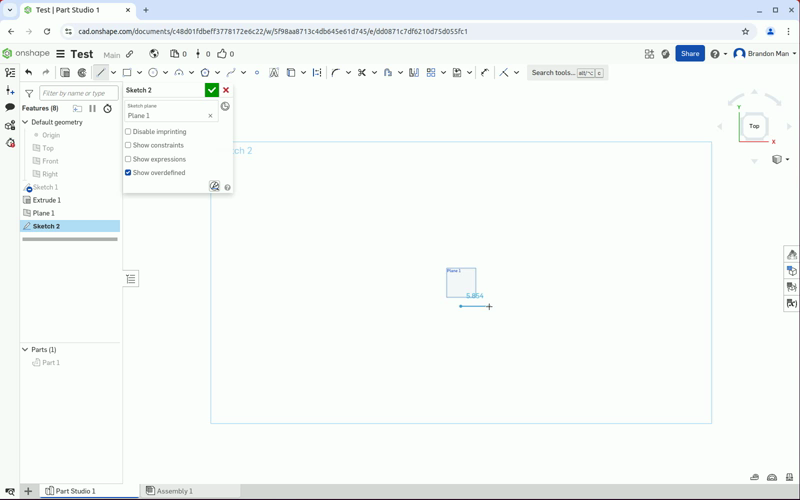
key_down(shift)
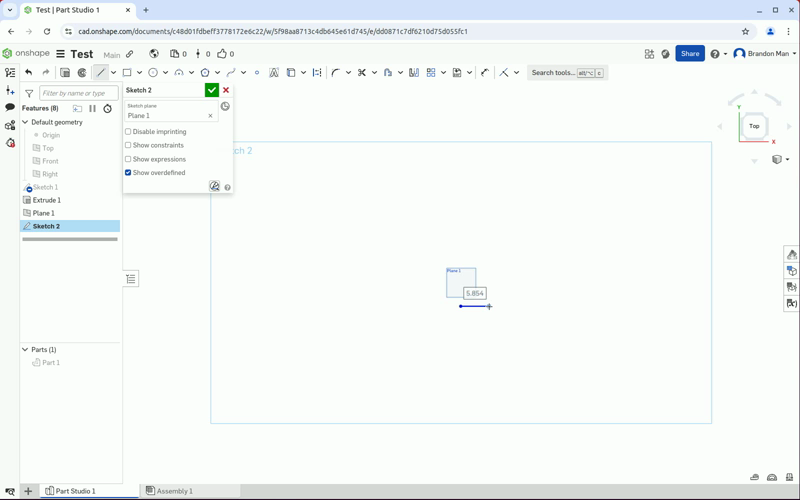
mouse_move(519, 306)
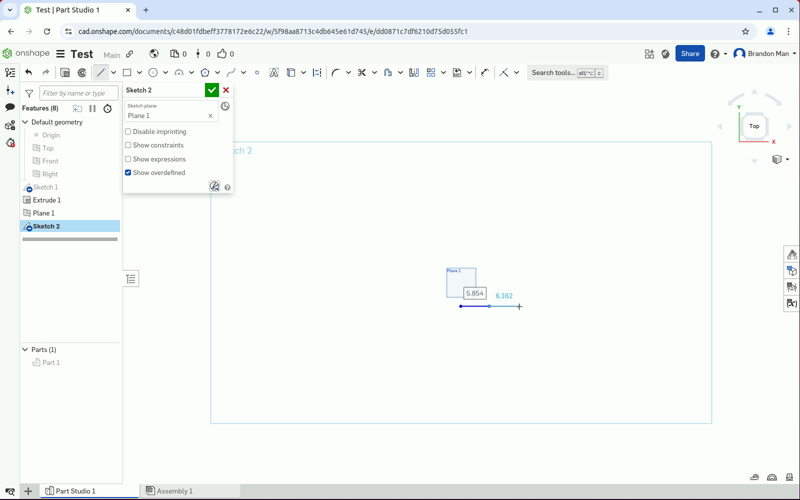
mouse_move(489, 315)
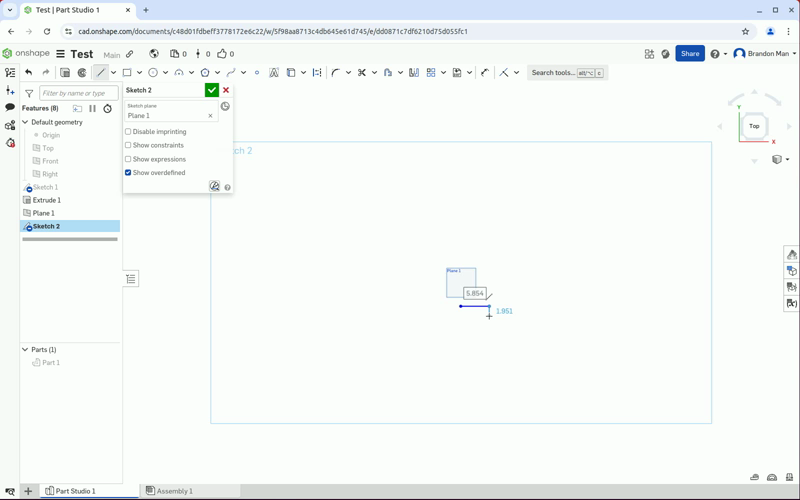
click(489, 315)
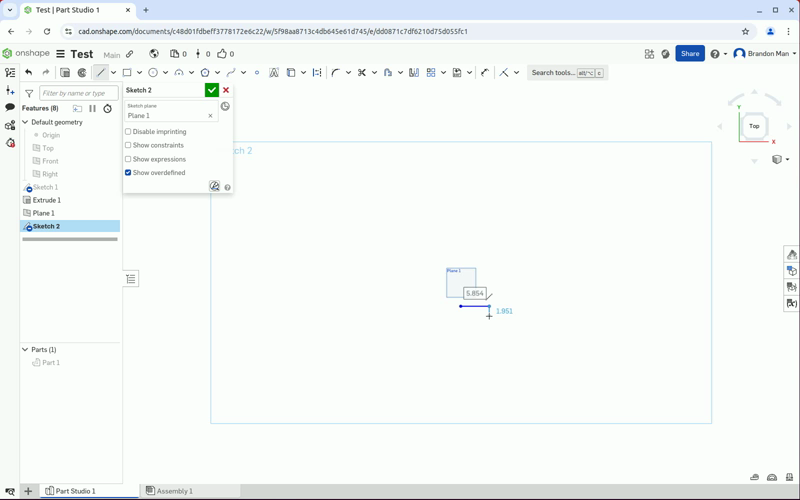
key_up(shift)
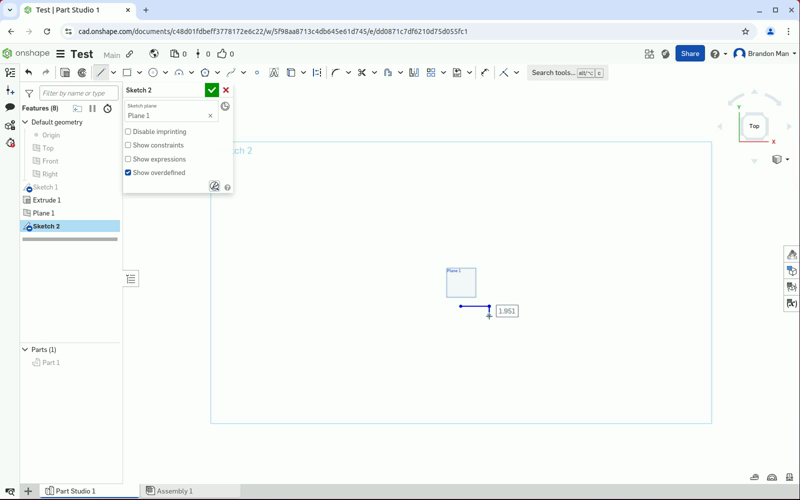
key_down(shift)
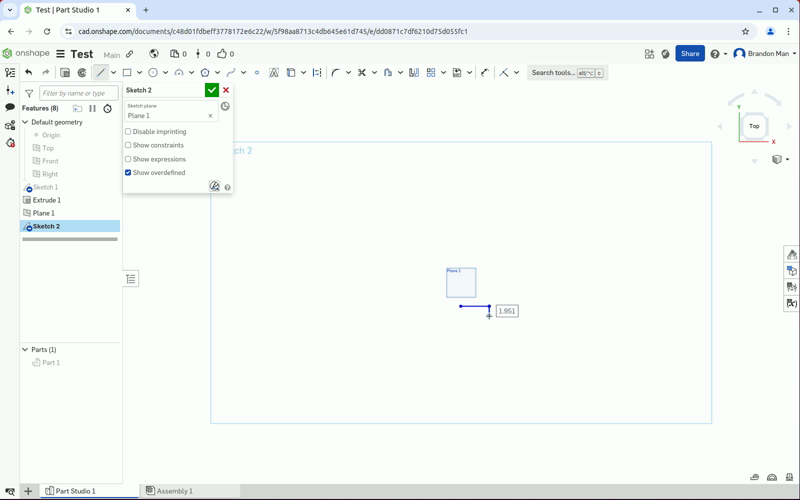
mouse_move(519, 315)
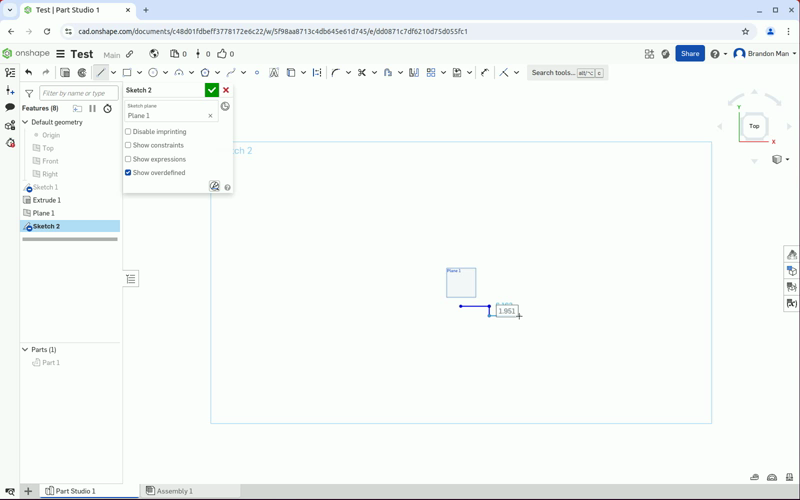
mouse_move(503, 315)
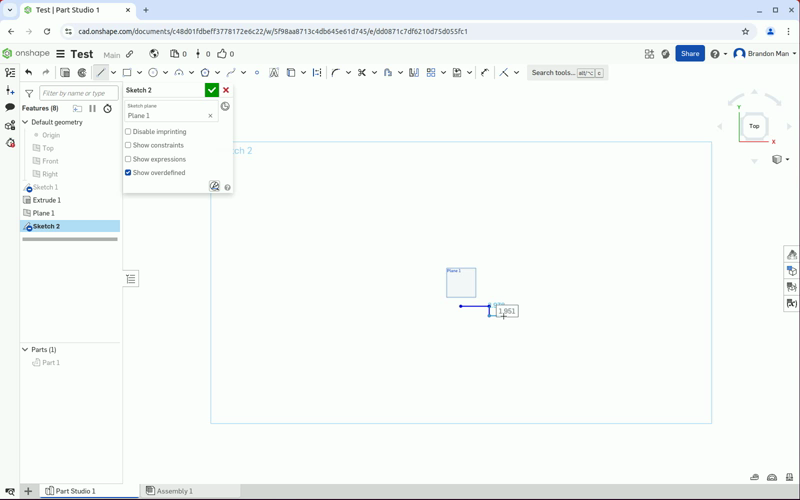
click(503, 315)
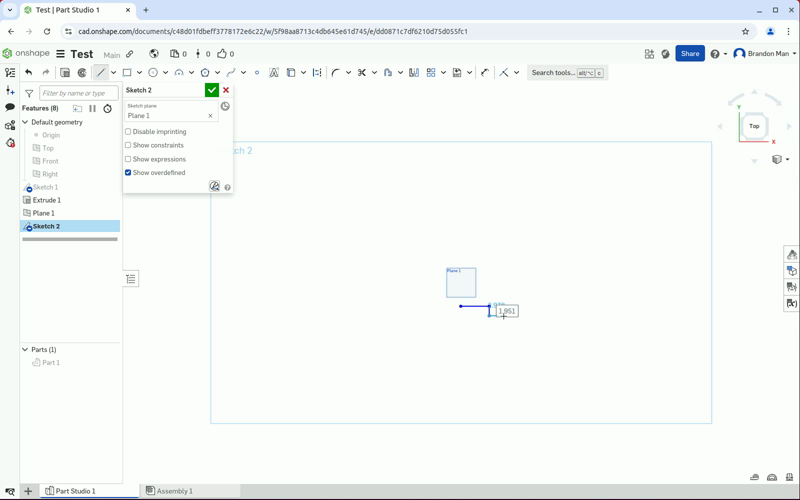
key_up(shift)
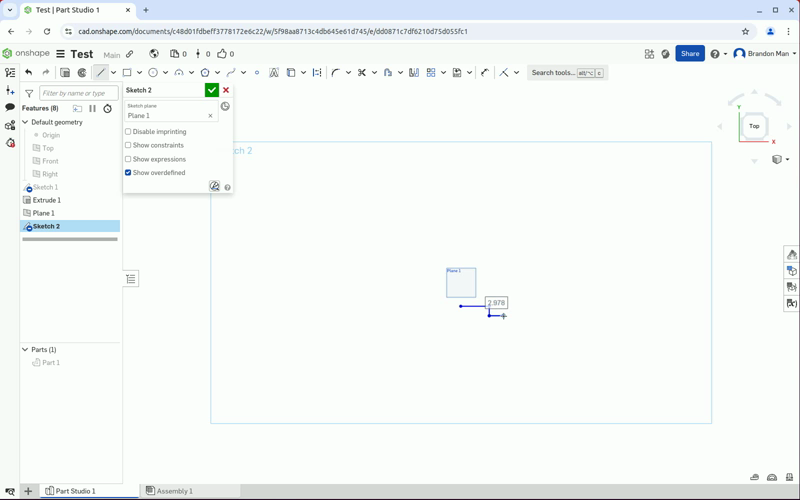
key_down(shift)
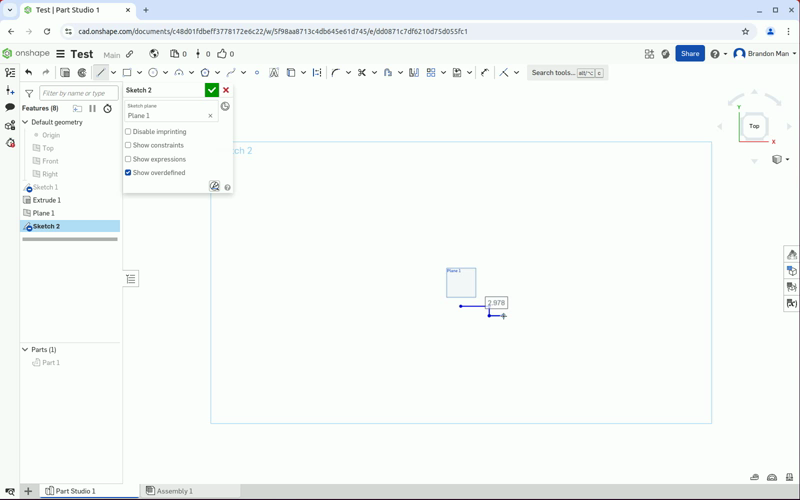
mouse_move(533, 315)
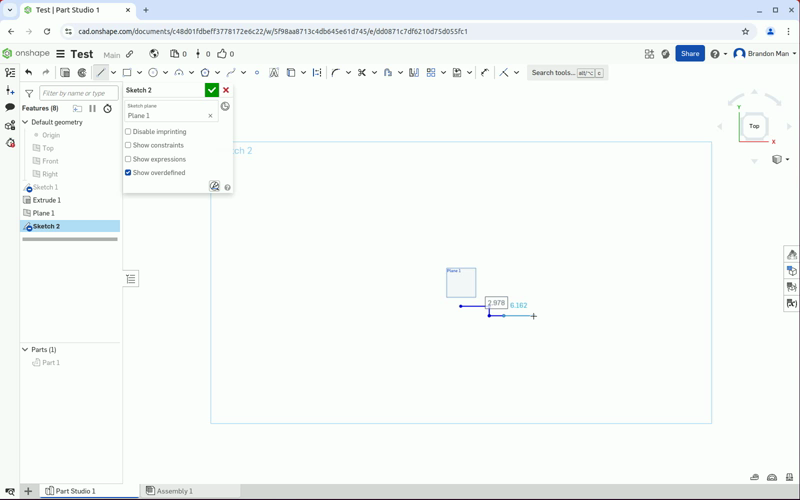
mouse_move(503, 306)
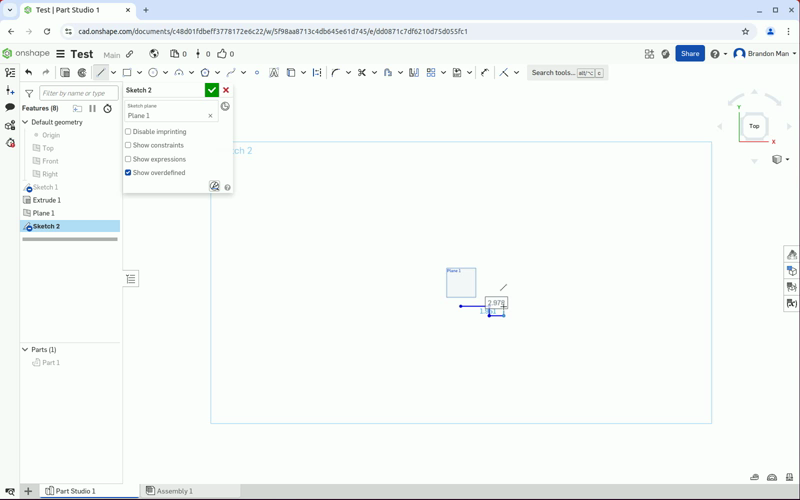
click(503, 306)
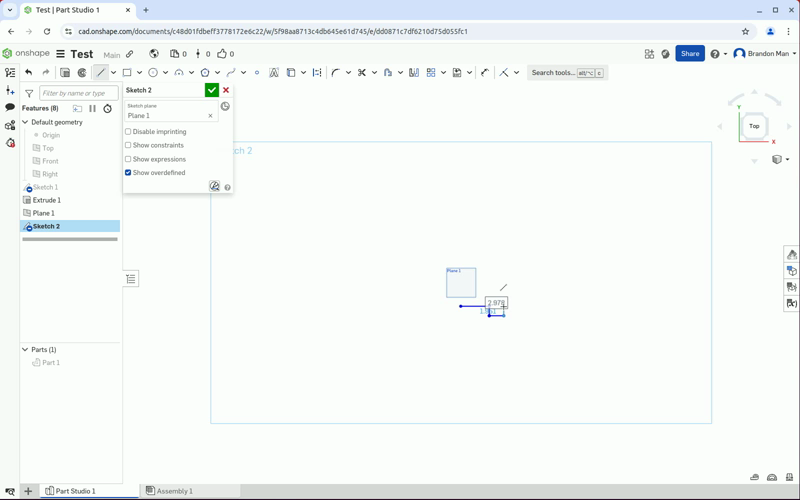
key_up(shift)
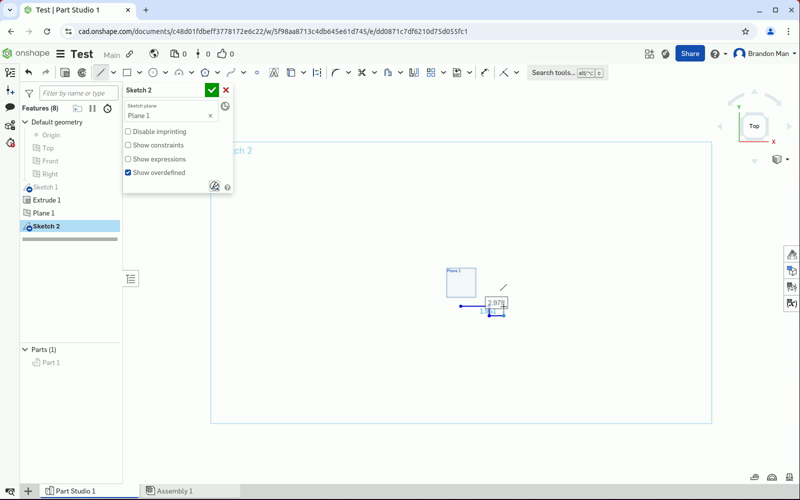
key_down(shift)
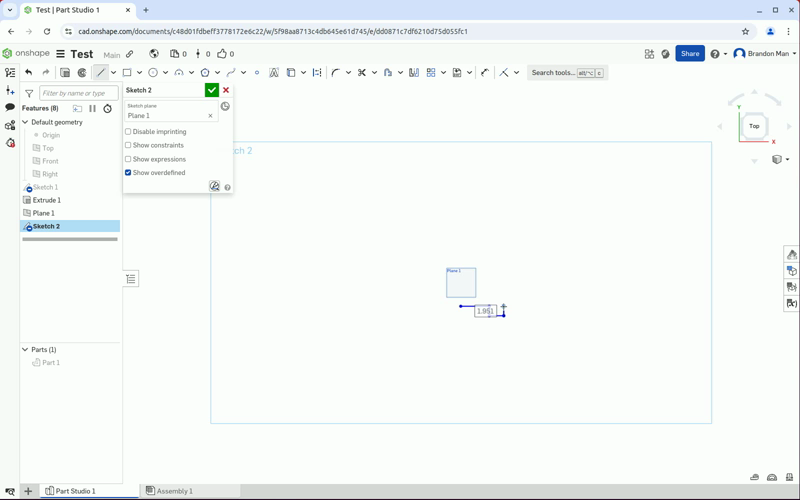
mouse_move(533, 306)
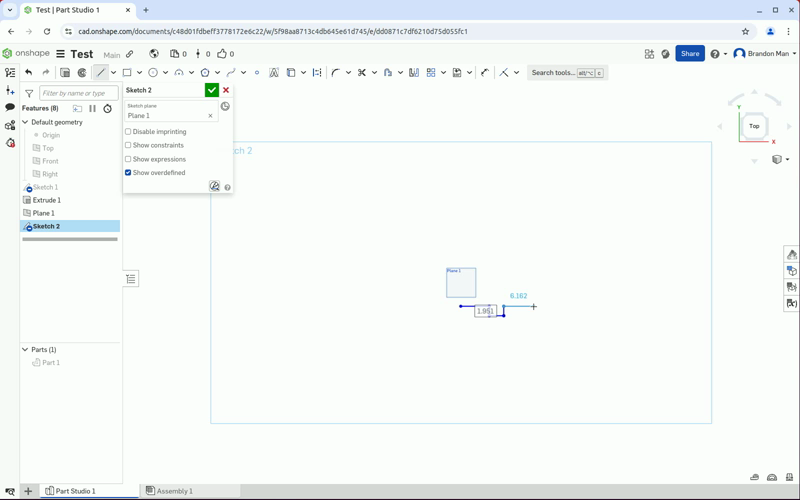
mouse_move(513, 306)
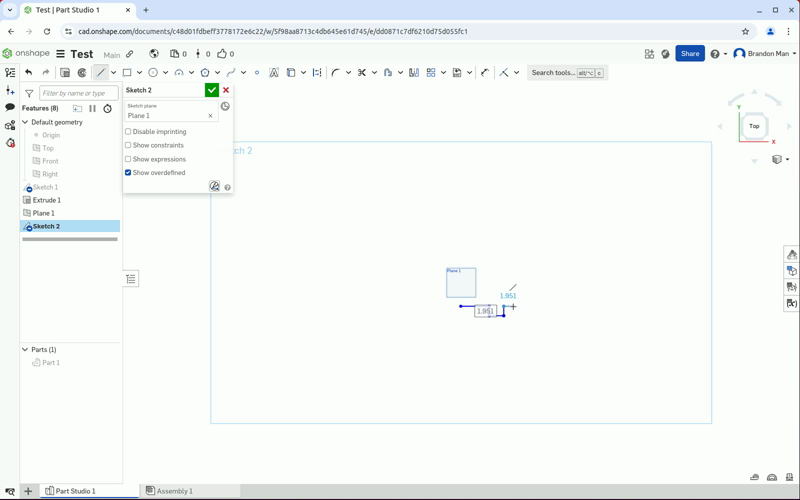
click(513, 306)
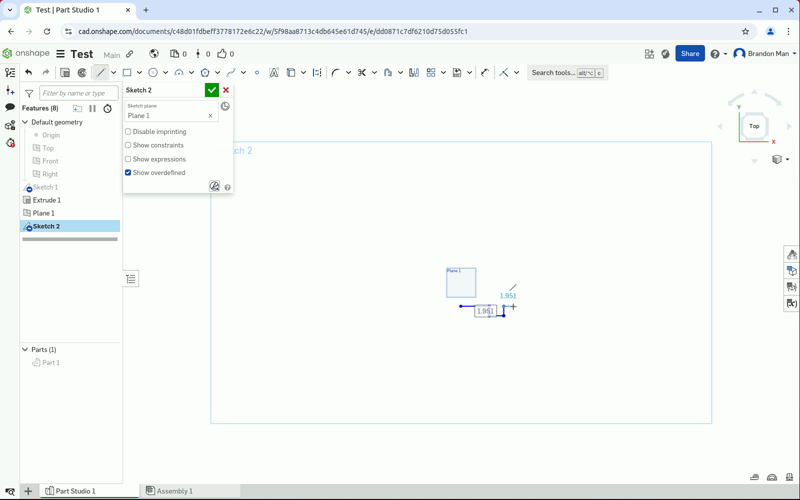
key_up(shift)
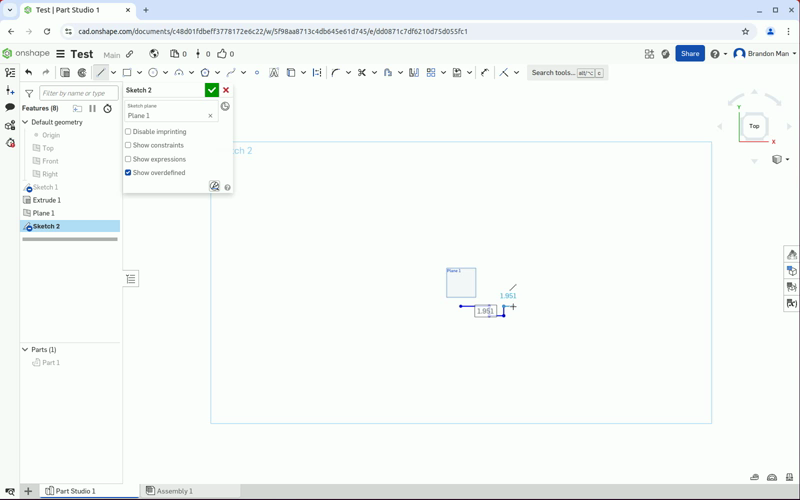
key_down(shift)
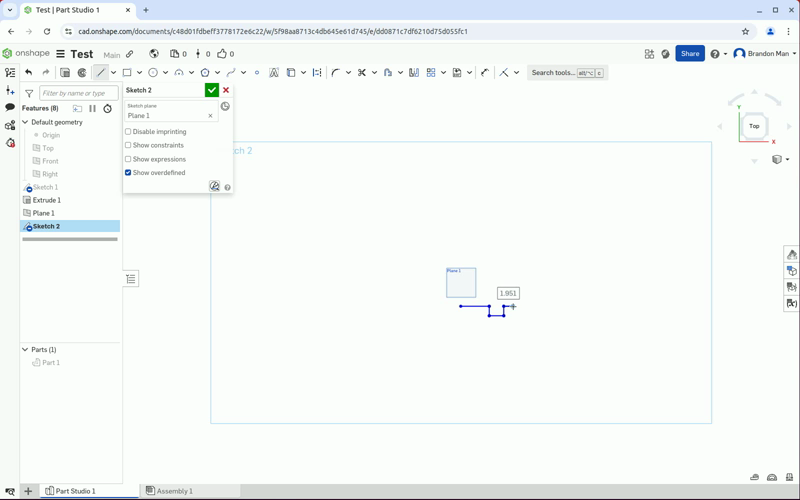
mouse_move(543, 306)
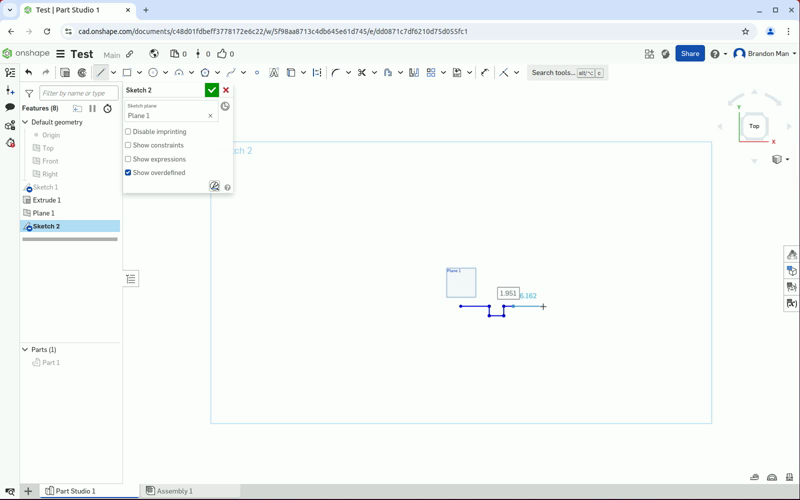
mouse_move(513, 291)
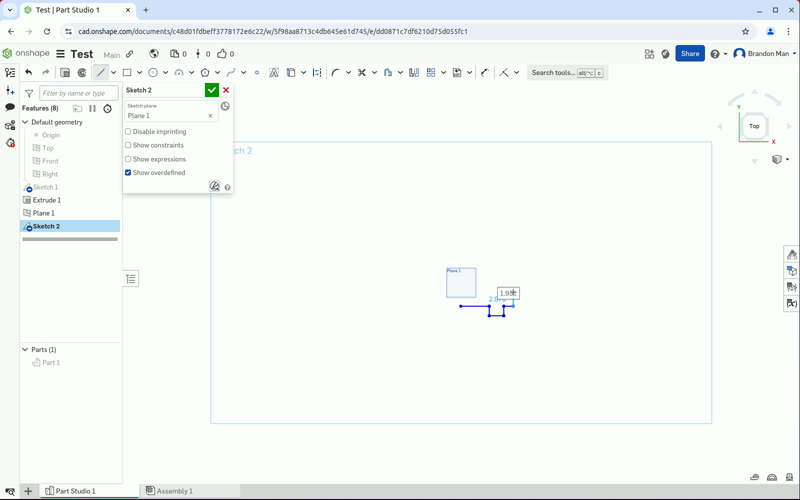
click(513, 291)
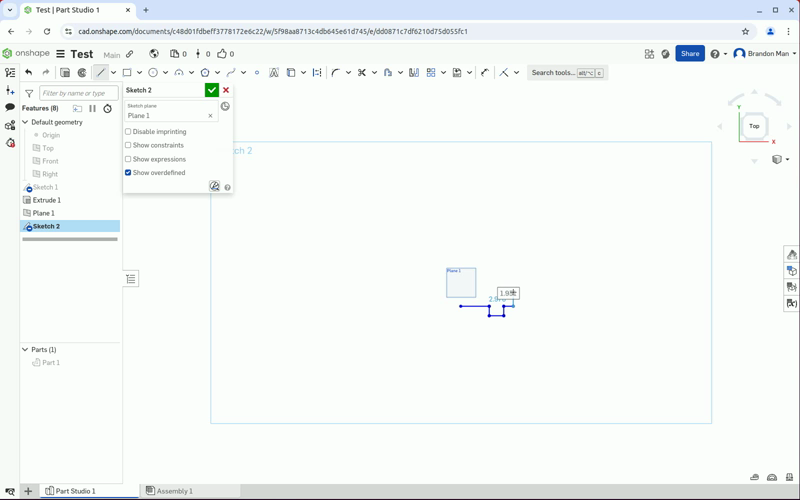
key_up(shift)
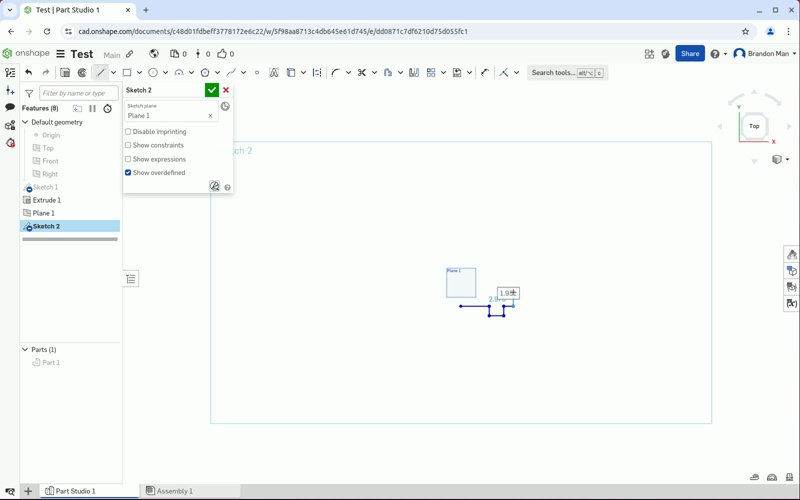
key_down(shift)
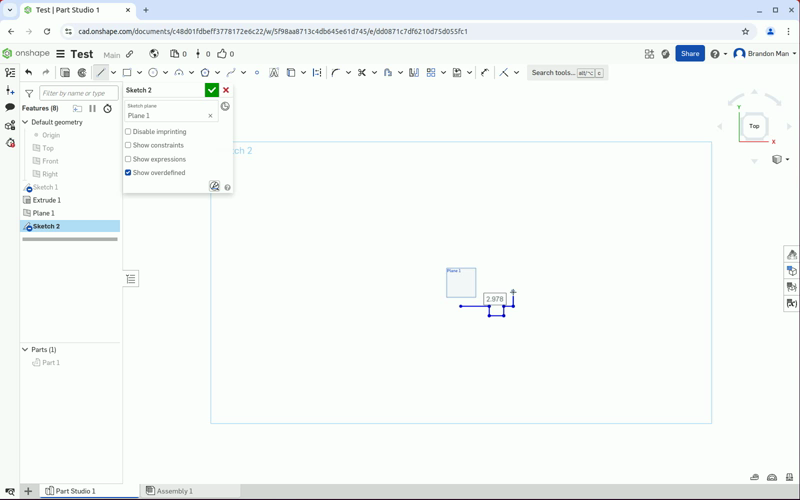
mouse_move(543, 291)
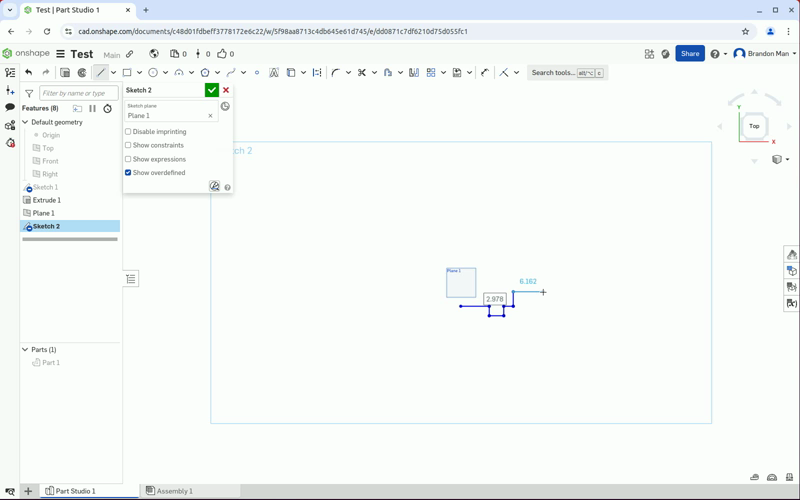
mouse_move(503, 291)
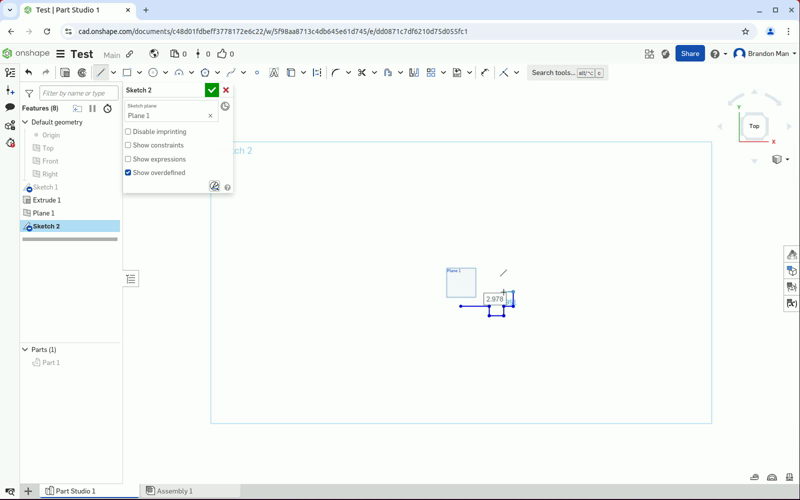
click(503, 291)
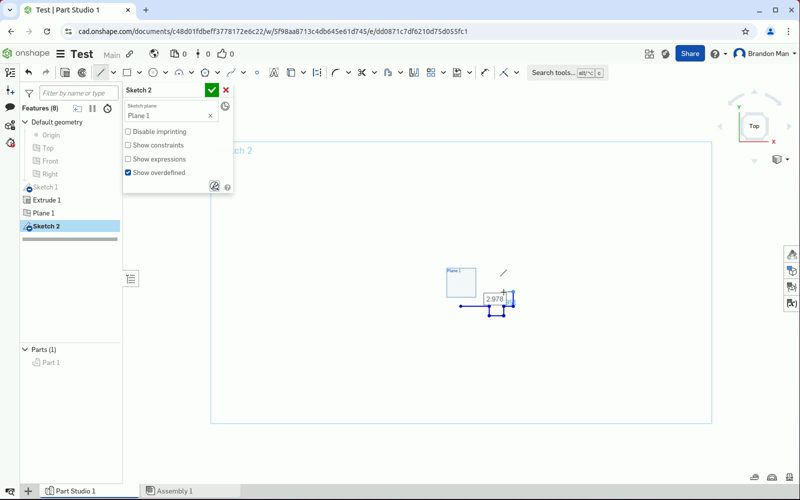
key_up(shift)
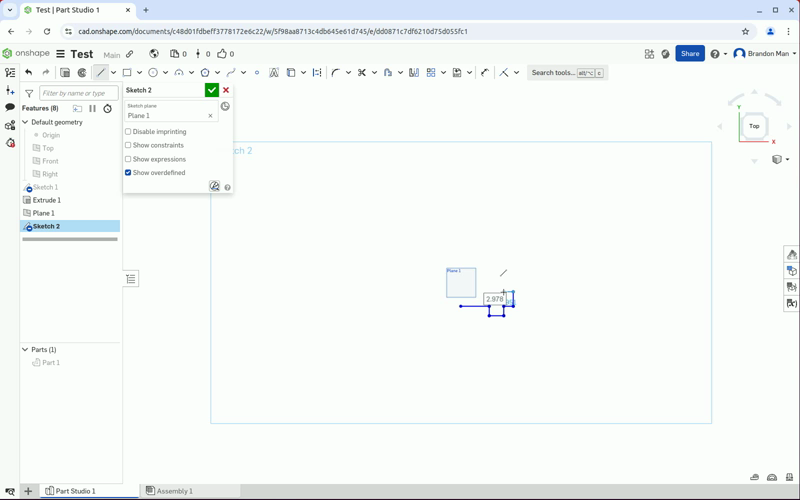
key_down(shift)
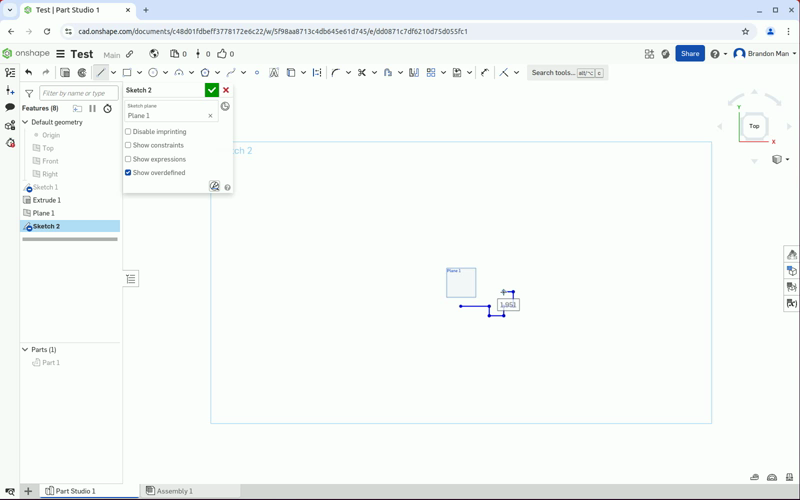
mouse_move(533, 291)
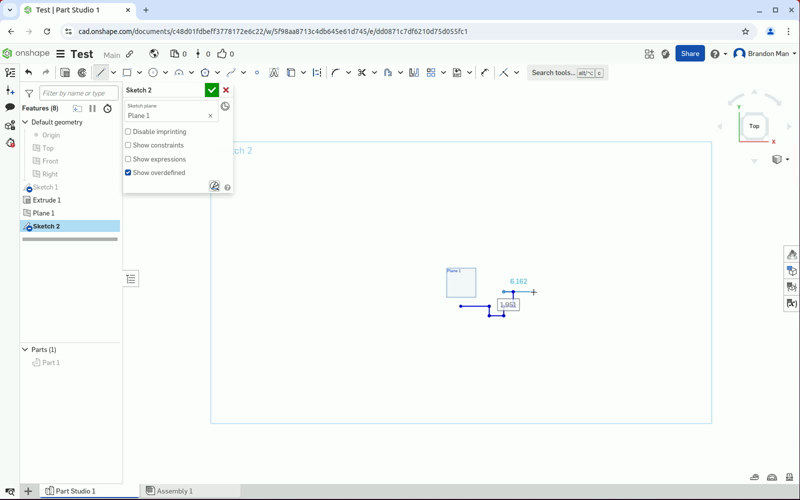
mouse_move(503, 282)
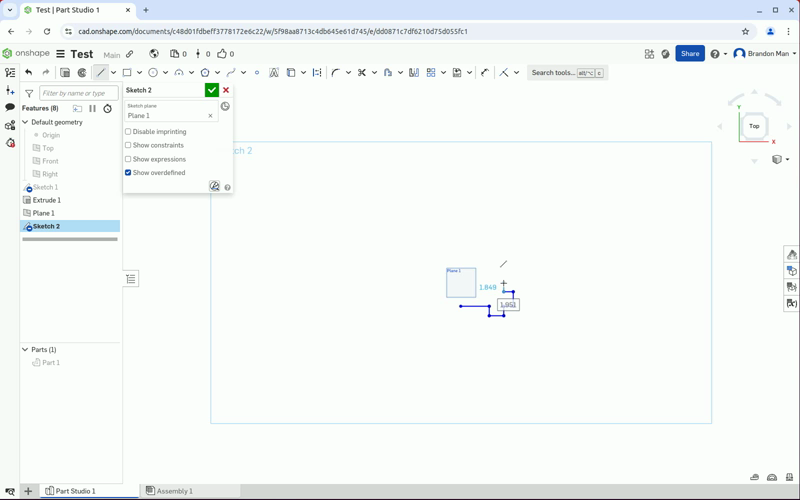
click(503, 282)
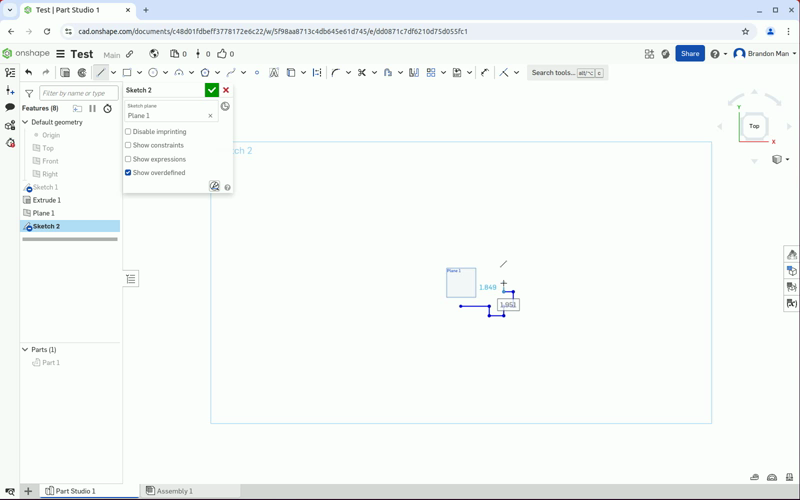
key_up(shift)
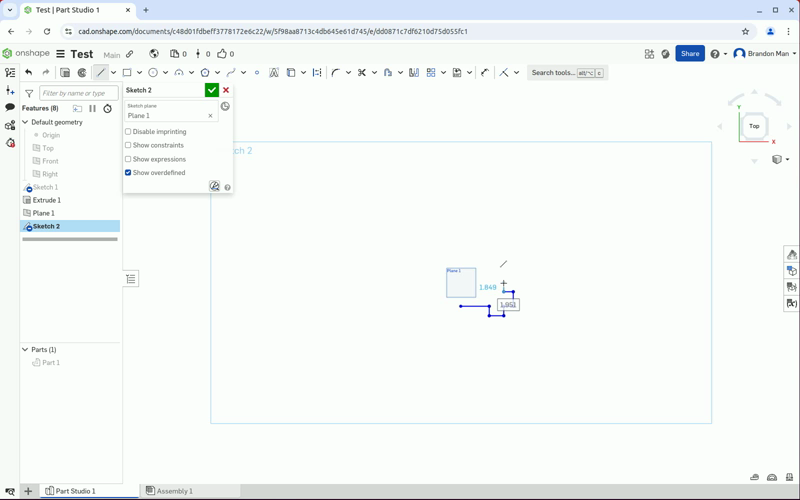
key_down(shift)
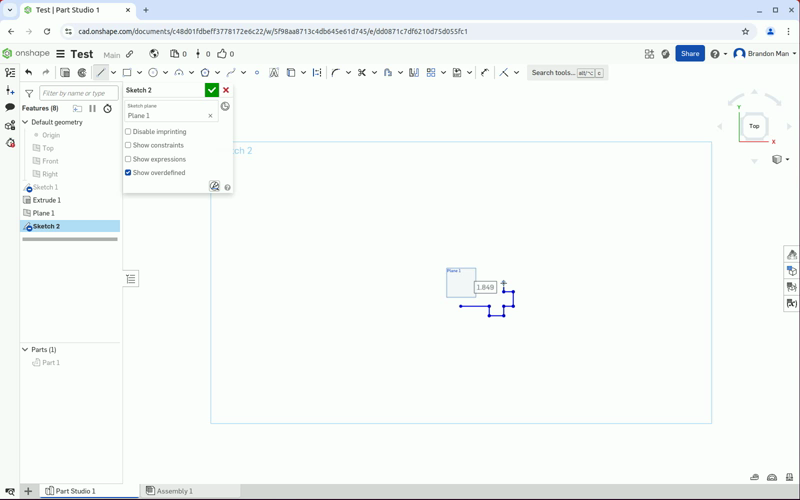
mouse_move(533, 282)
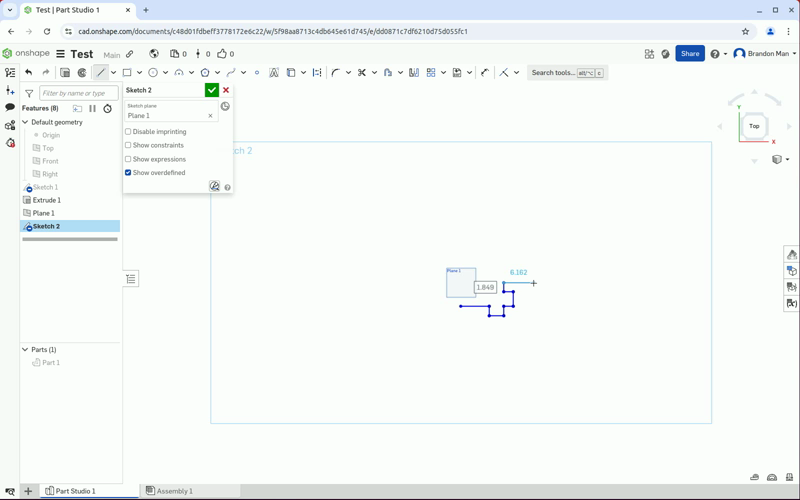
mouse_move(460, 282)
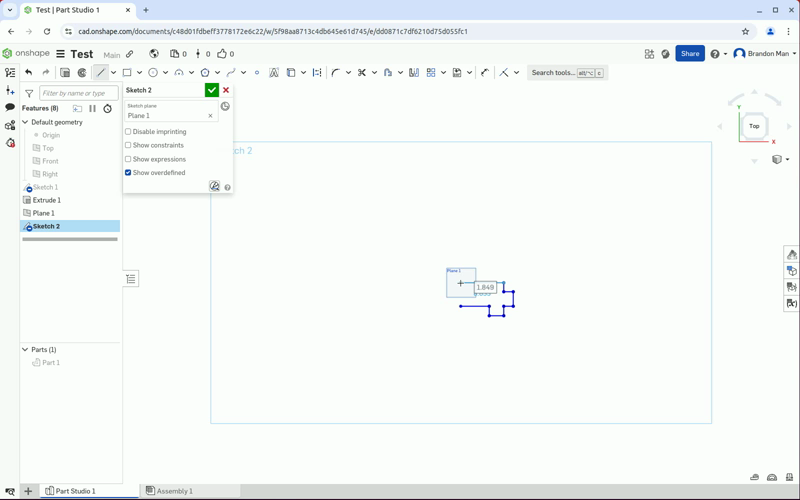
click(460, 282)
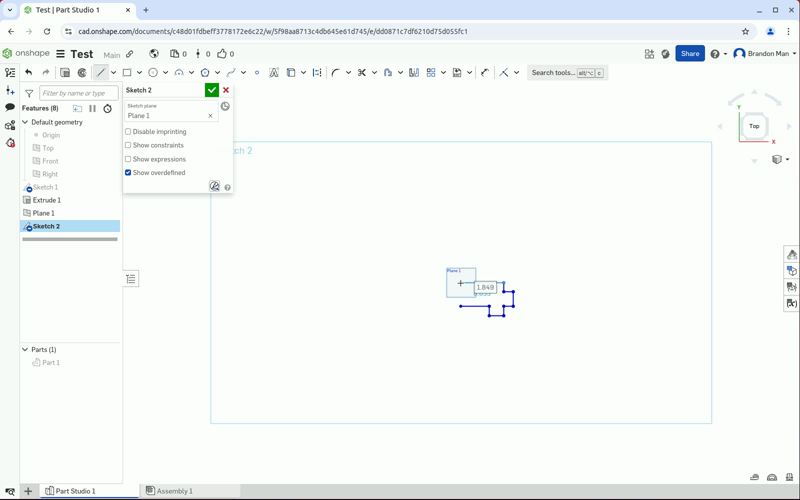
key_up(shift)
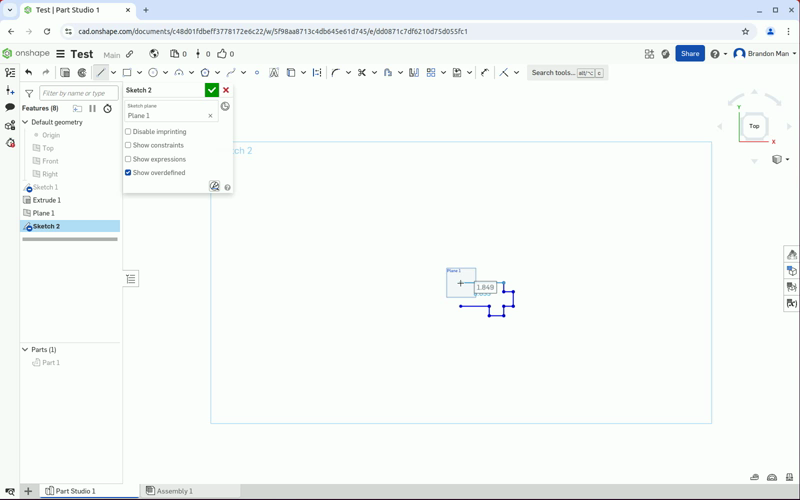
mouse_move(490, 282)
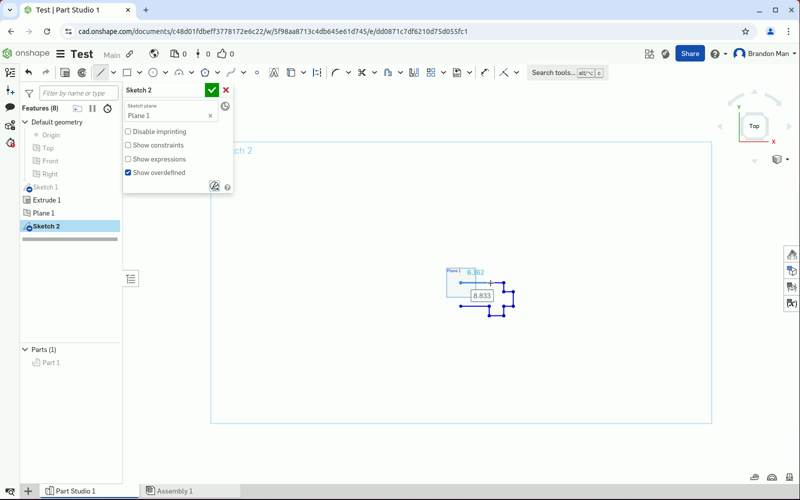
key_down(shift)
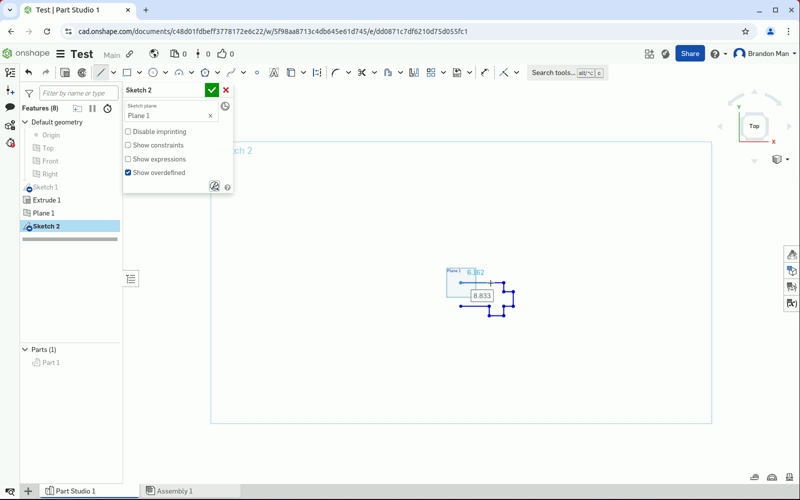
mouse_move(460, 306)
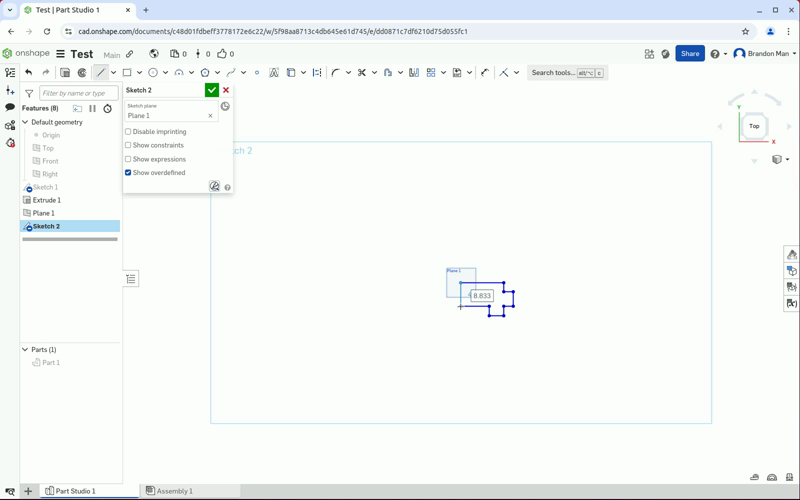
key_up(shift)
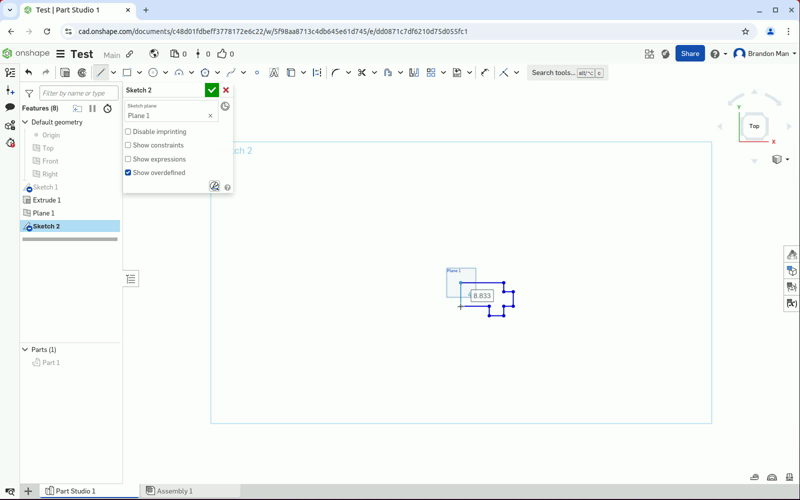
click(460, 306)
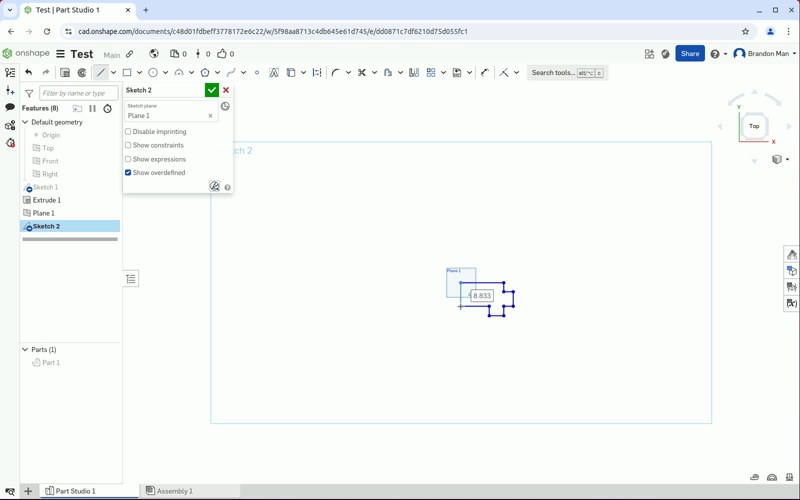
key(esc)
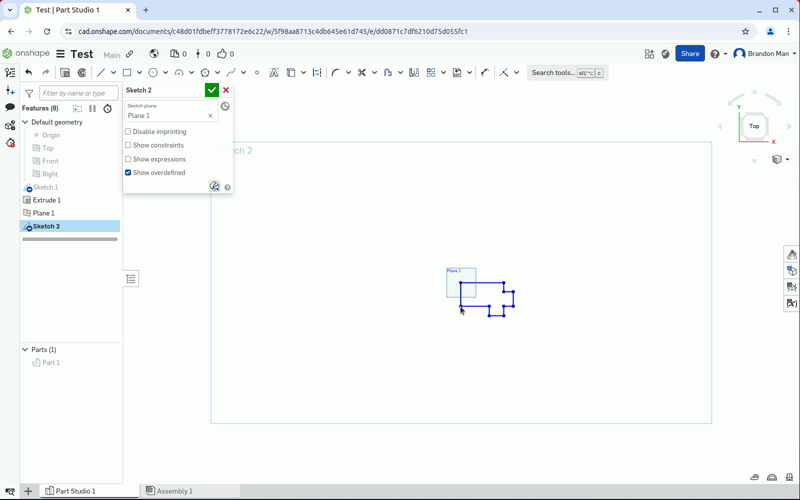
mouse_move(508, 297)
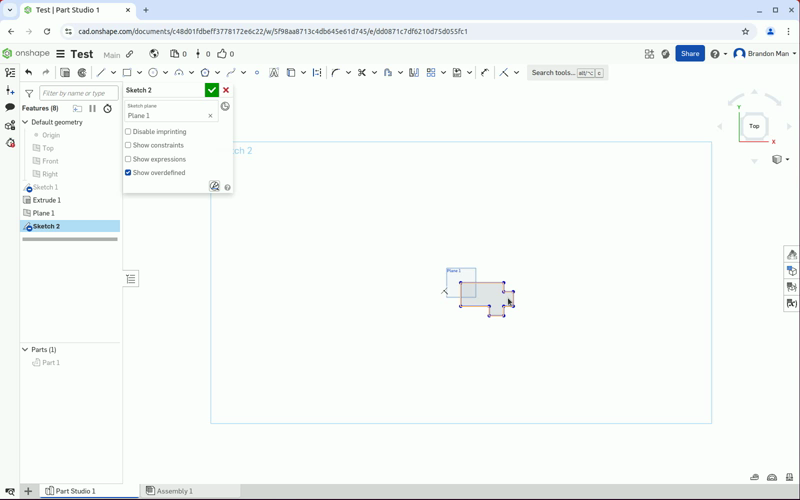
scroll(6)
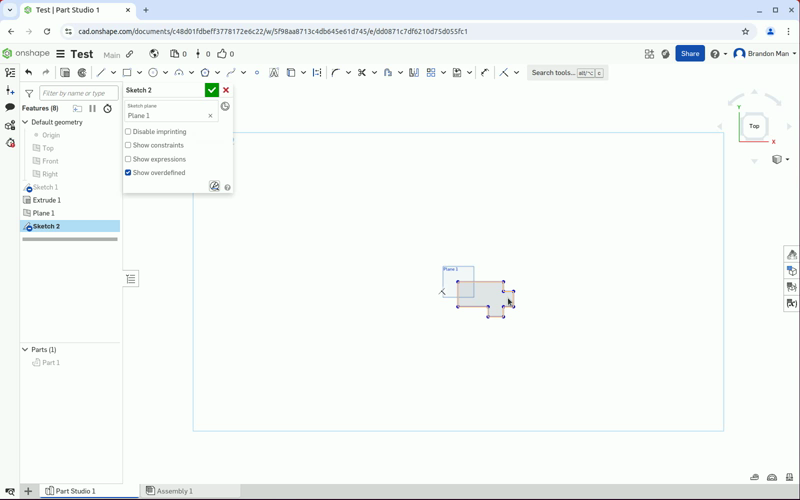
scroll(6)
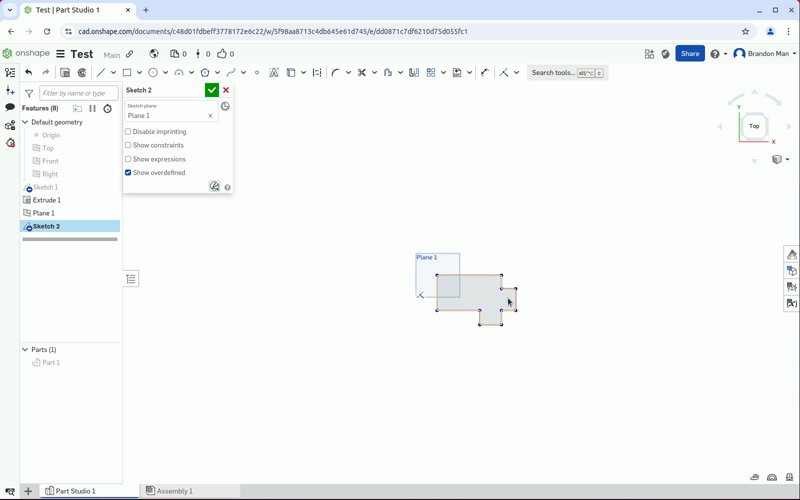
scroll(6)
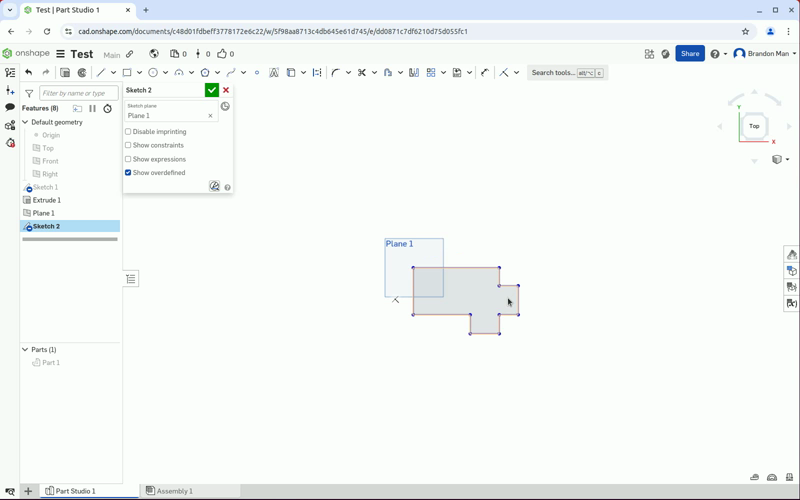
scroll(6)
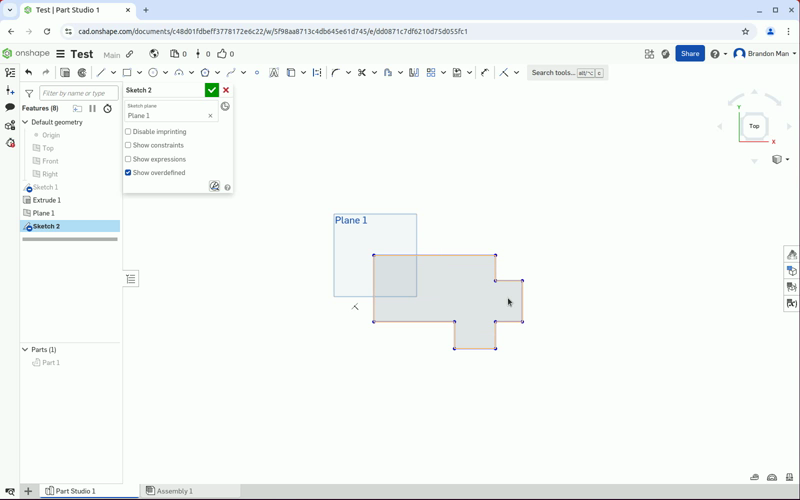
scroll(6)
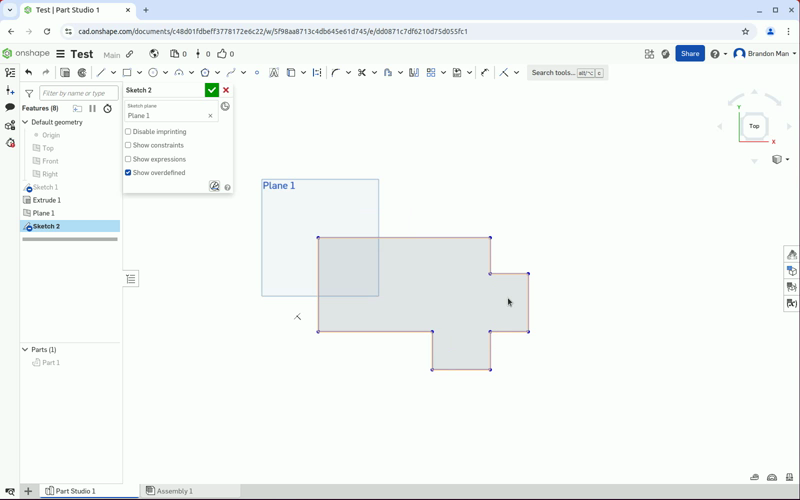
scroll(6)
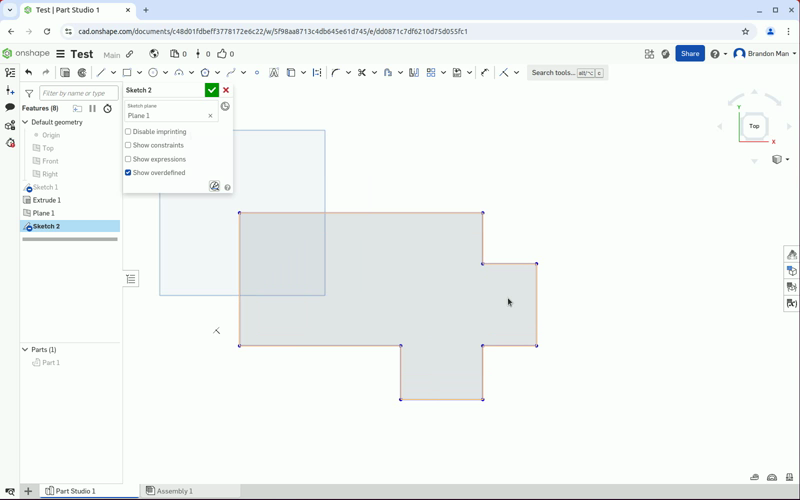
scroll(6)
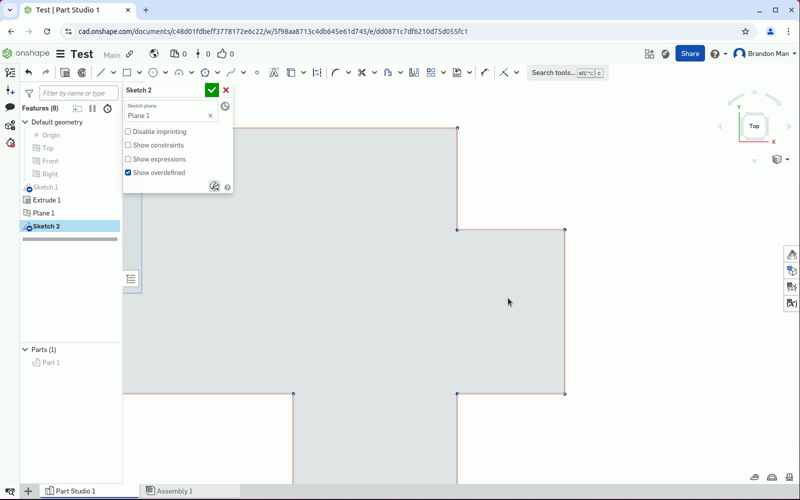
click(508, 297)
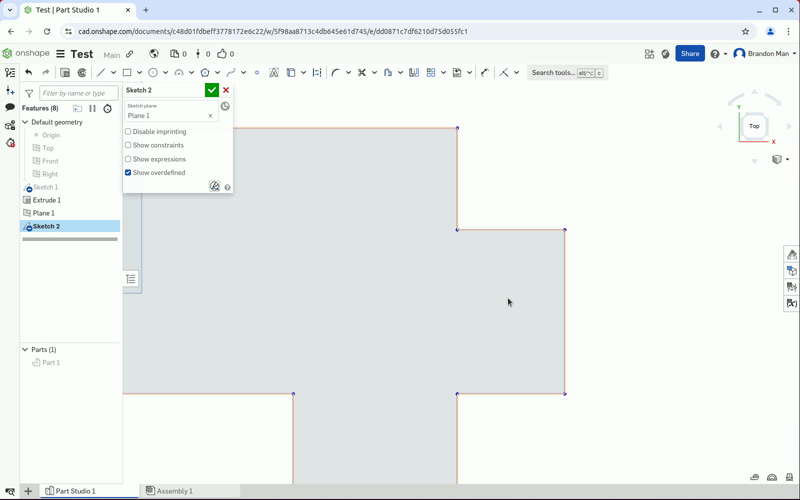
scroll(-6)
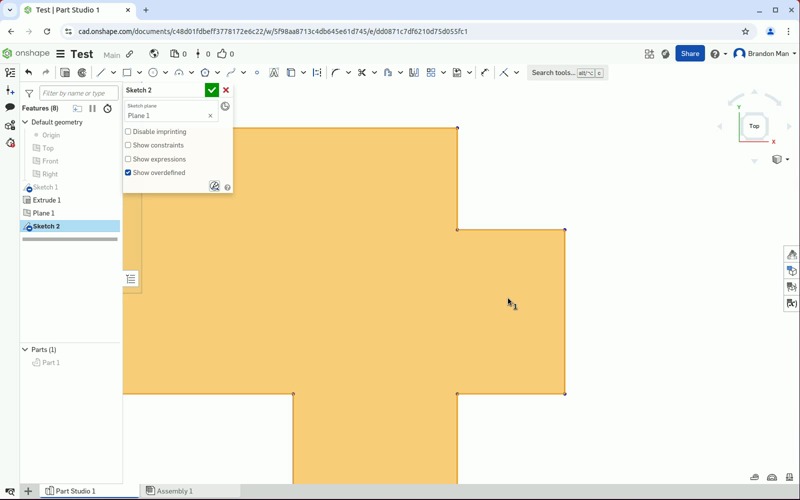
scroll(-6)
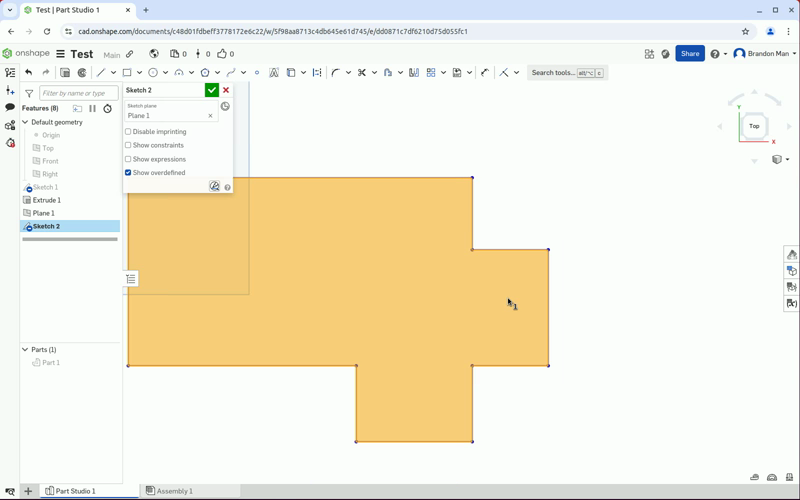
scroll(-6)
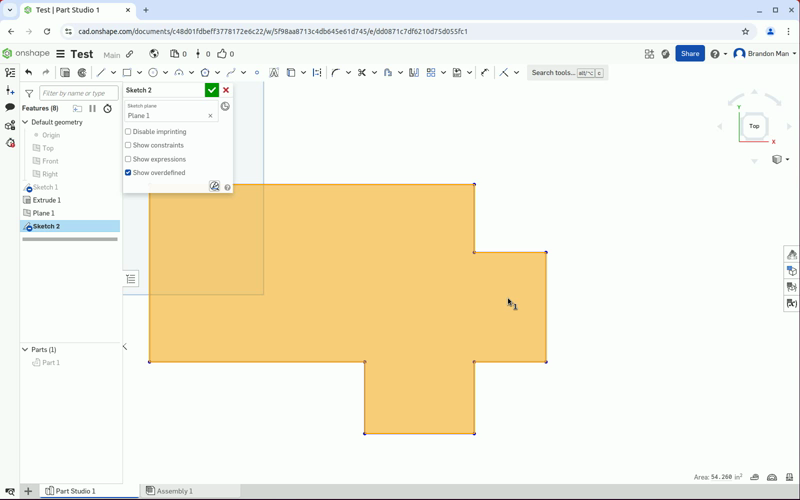
scroll(-6)
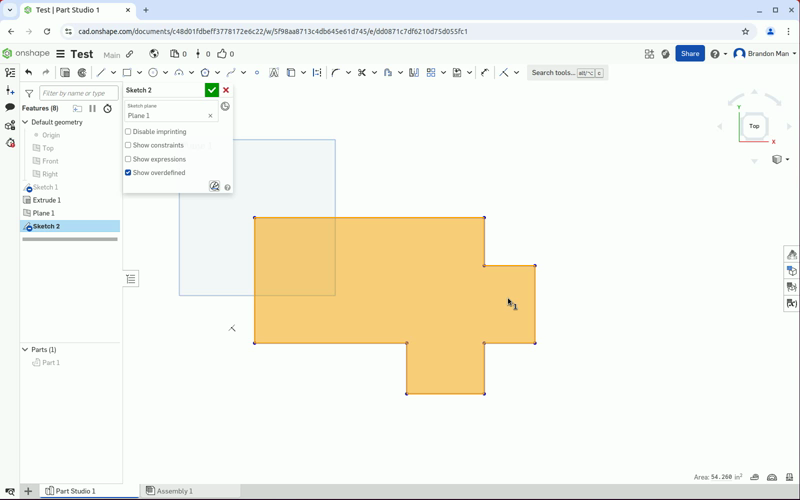
scroll(-6)
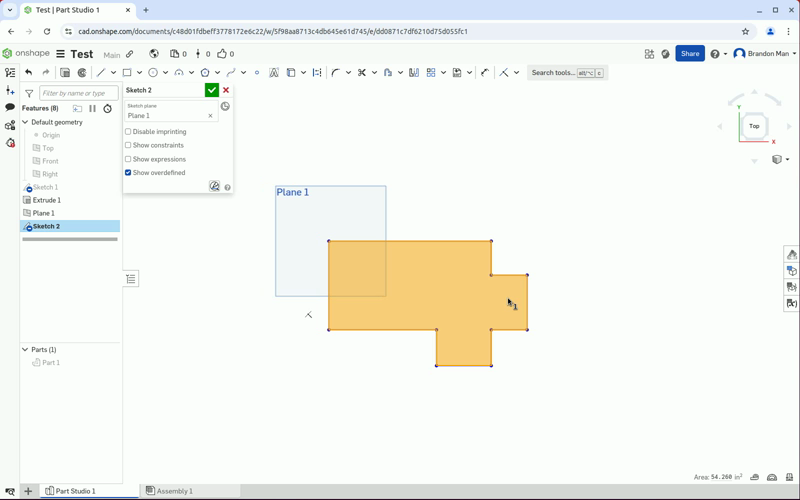
scroll(-6)
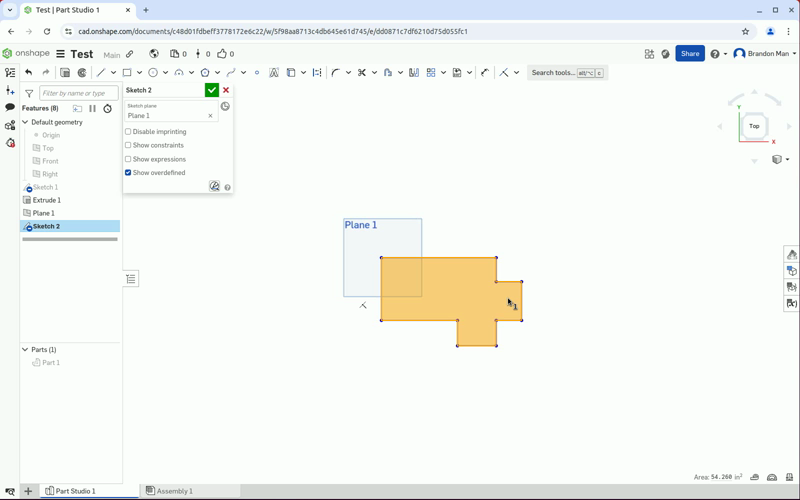
scroll(-6)
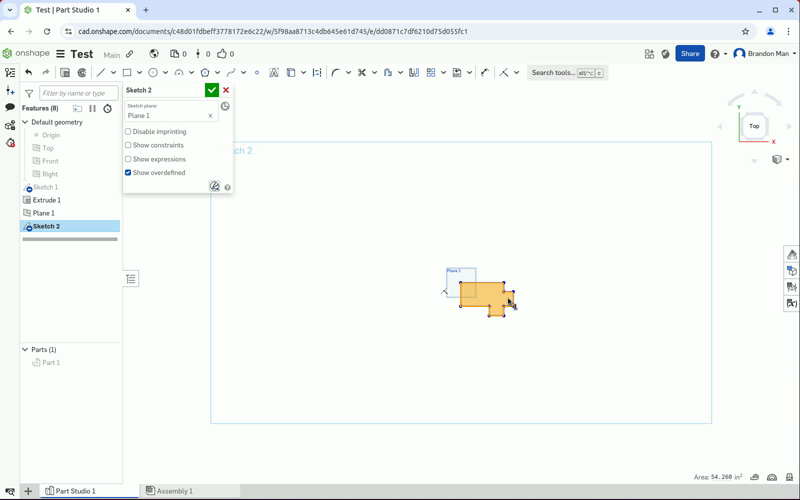
mouse_move(73, 352)
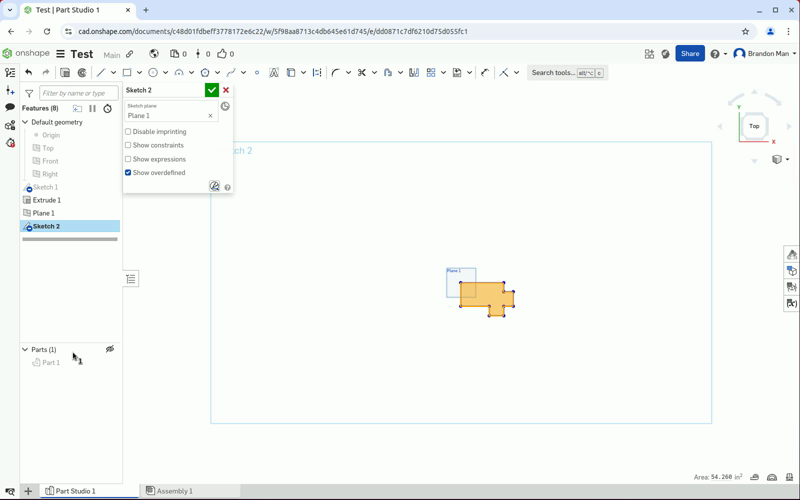
key(shift+y)
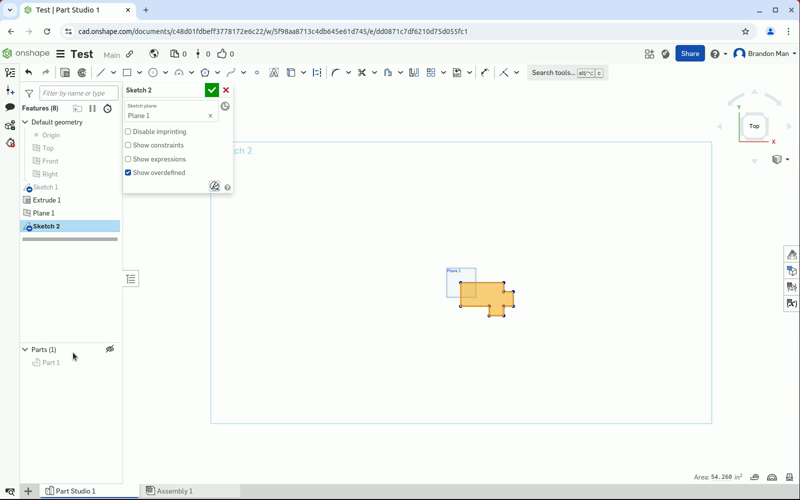
key(shift+e)
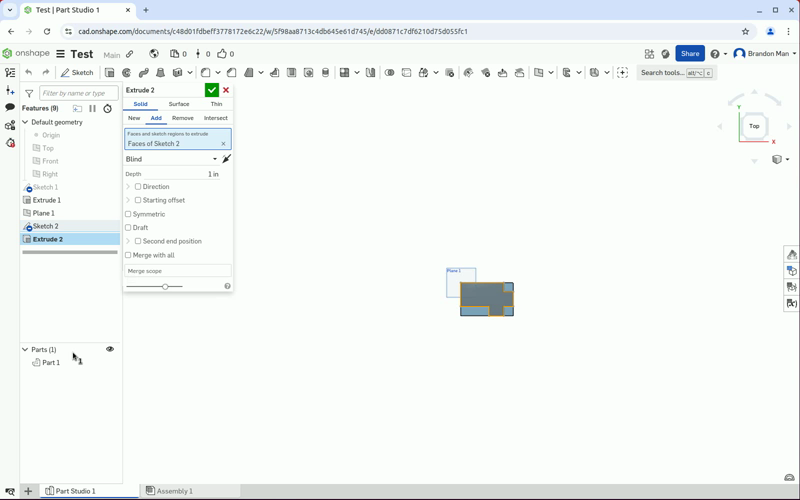
mouse_move(143, 106)
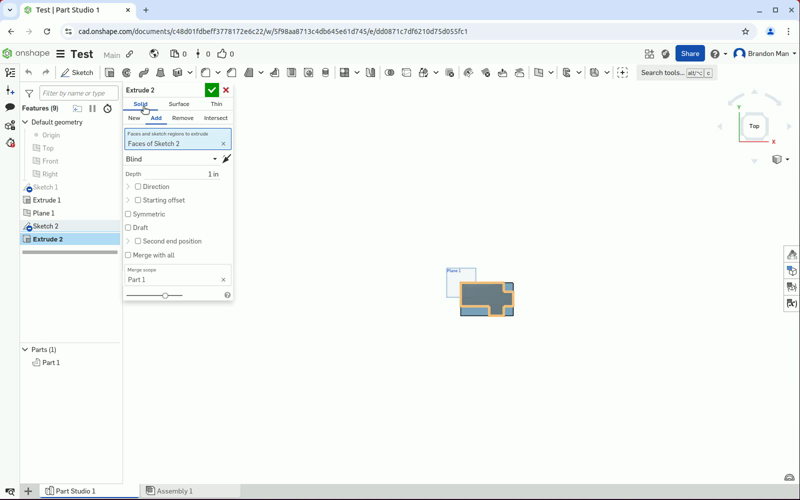
click(143, 106)
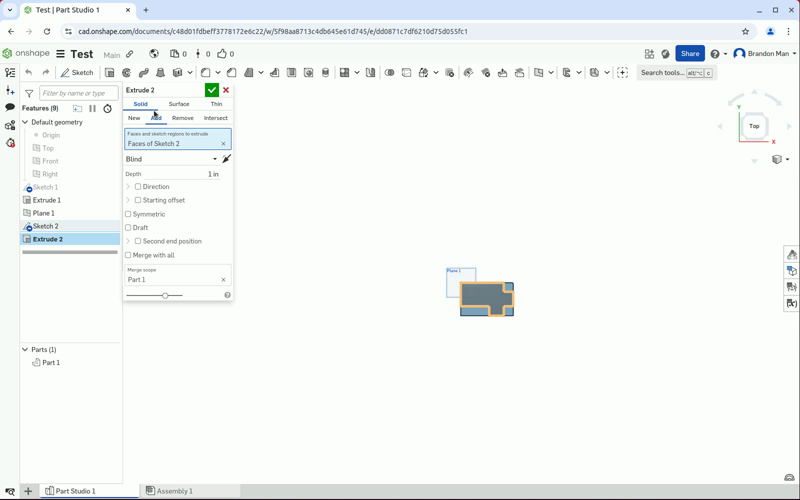
mouse_move(186, 120)
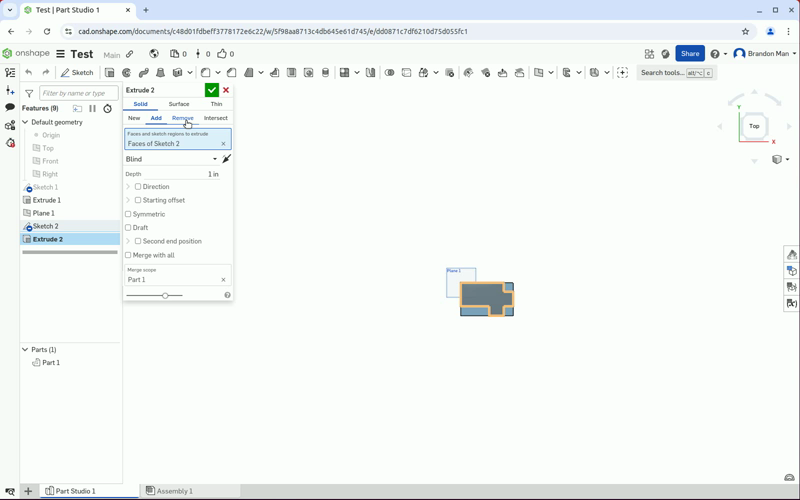
click(186, 120)
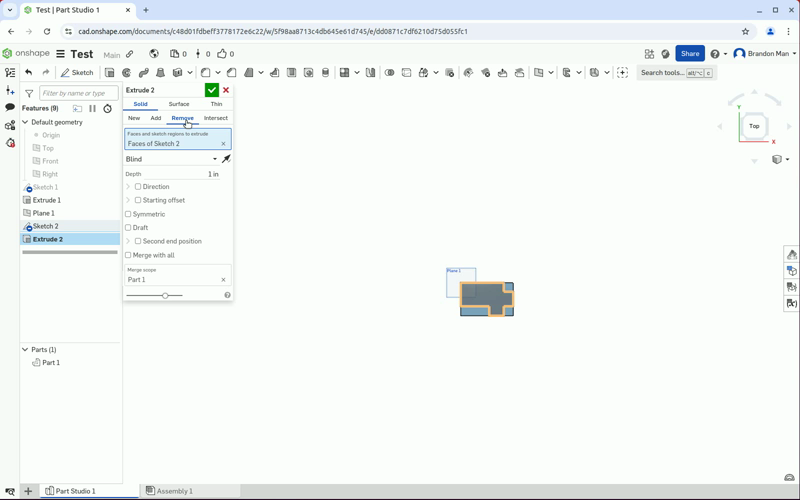
key(tab, 4)
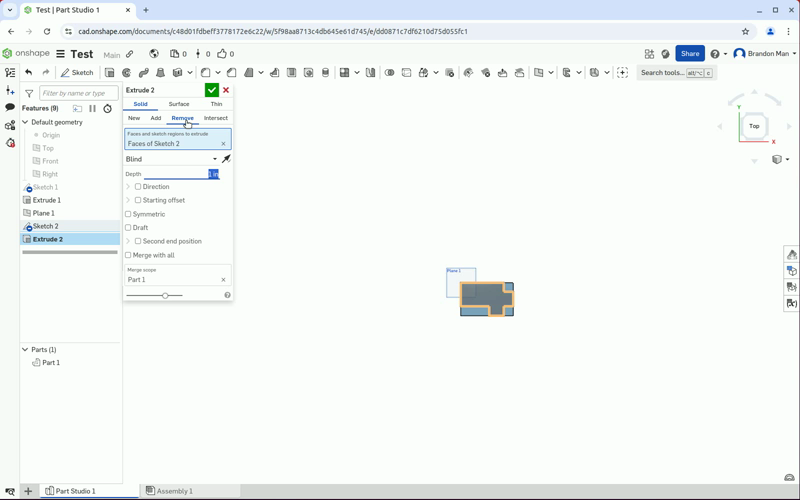
text(5.777)
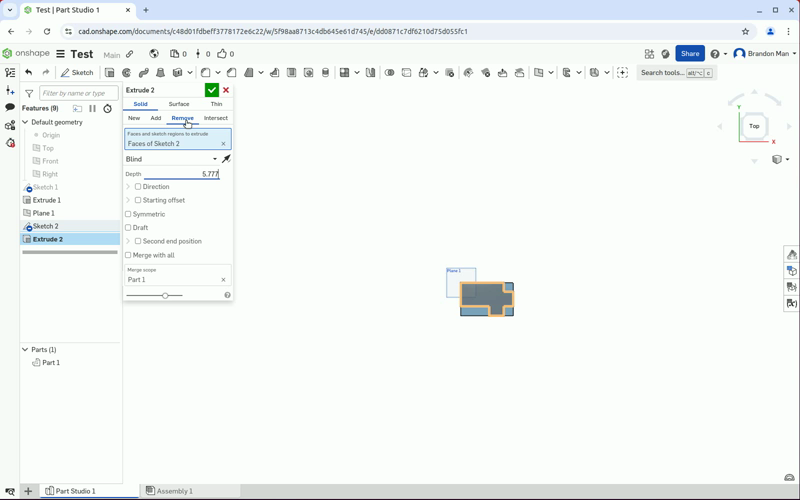
key(tab, 6)
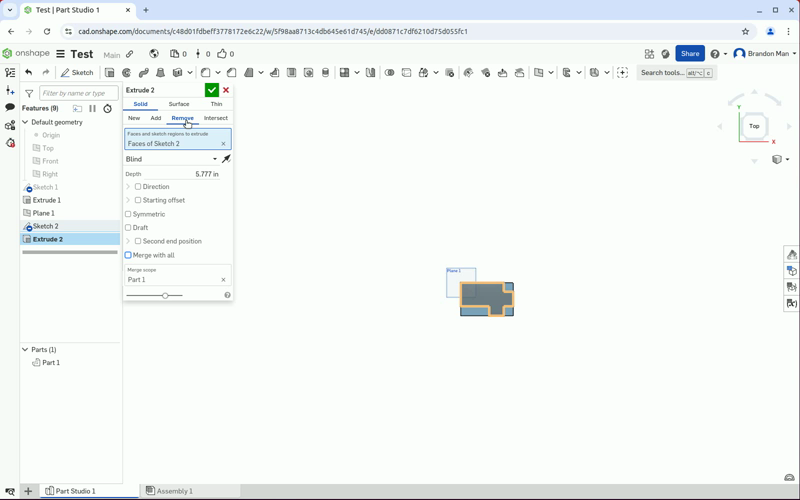
key(space)
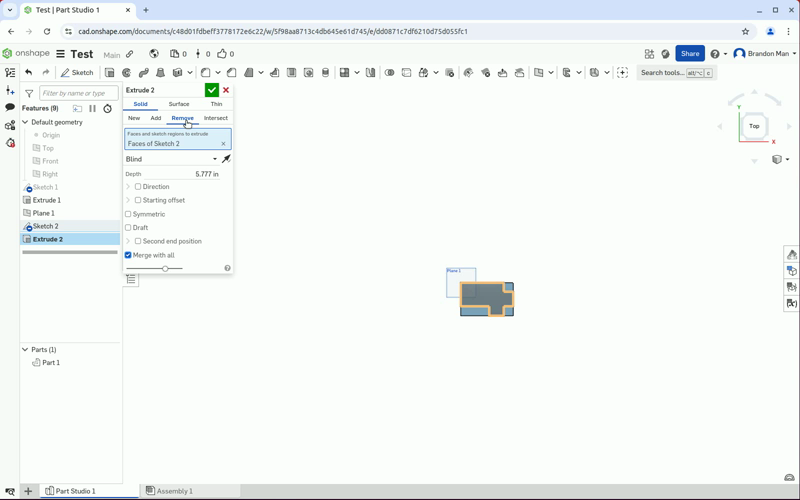
key(enter)
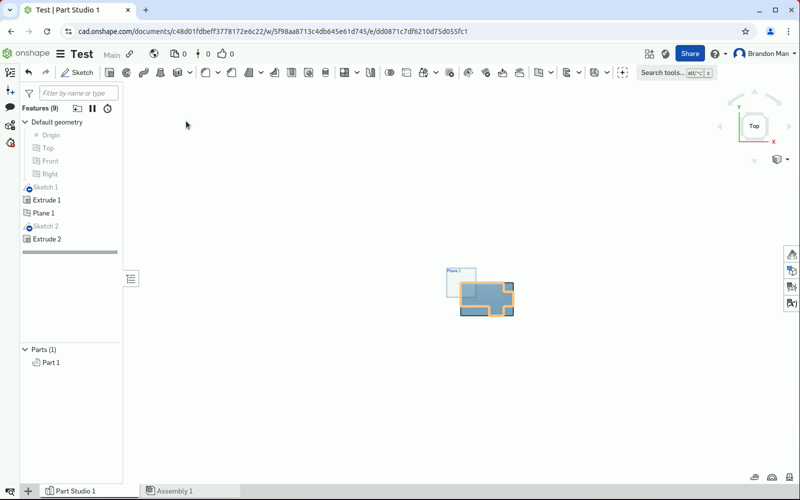
key(shift+h)
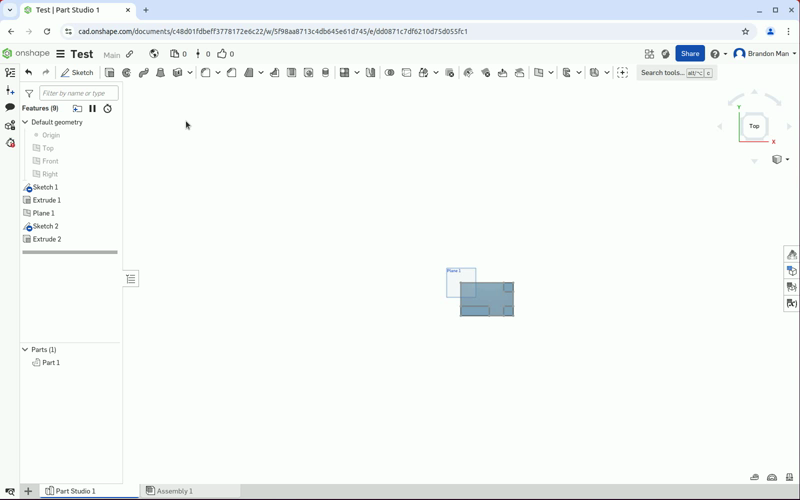
key(shift+h)
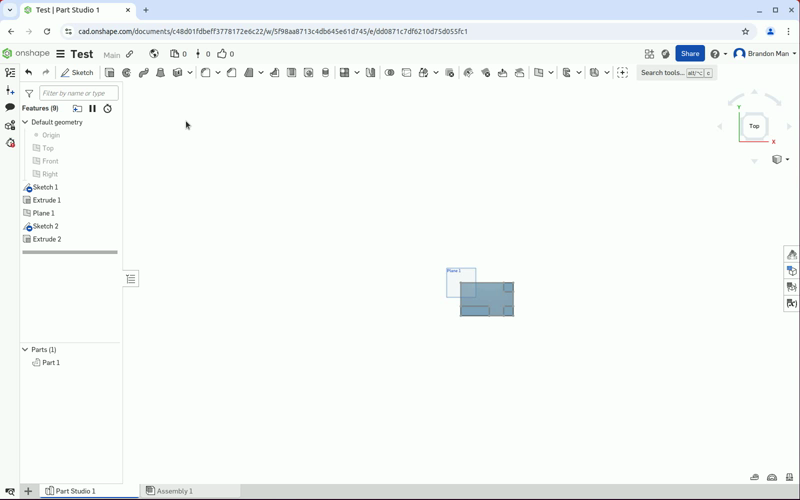
key(shift+7)
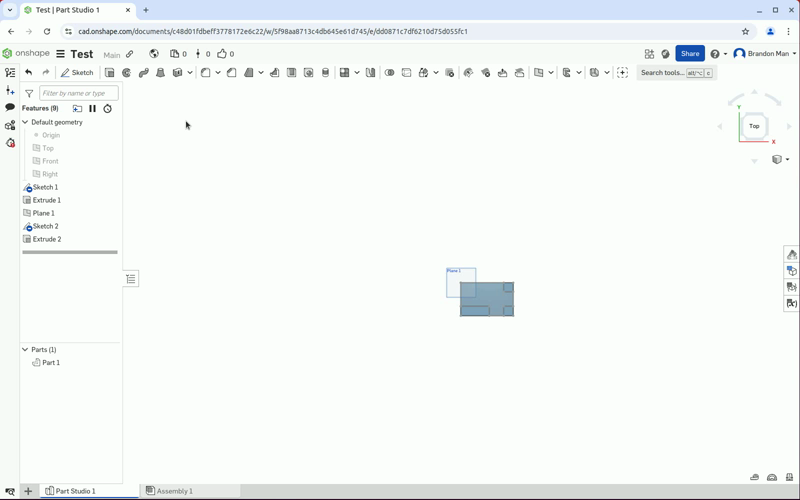
key(up, 3)
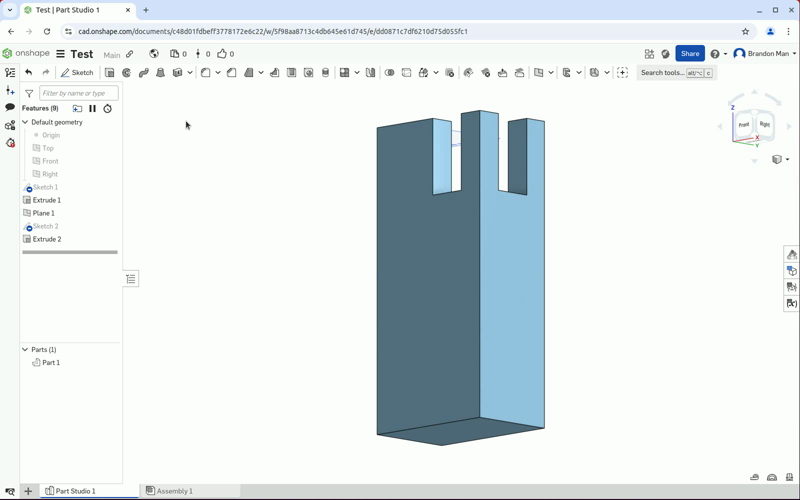
key(left, 3)
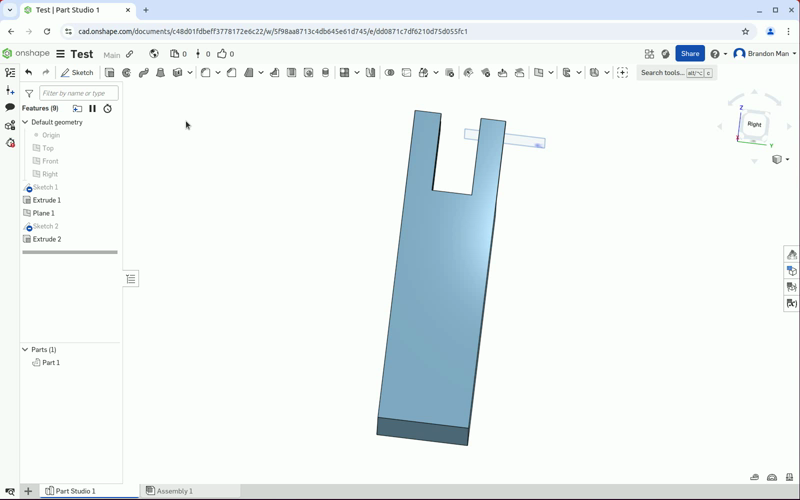
key(right, 3)
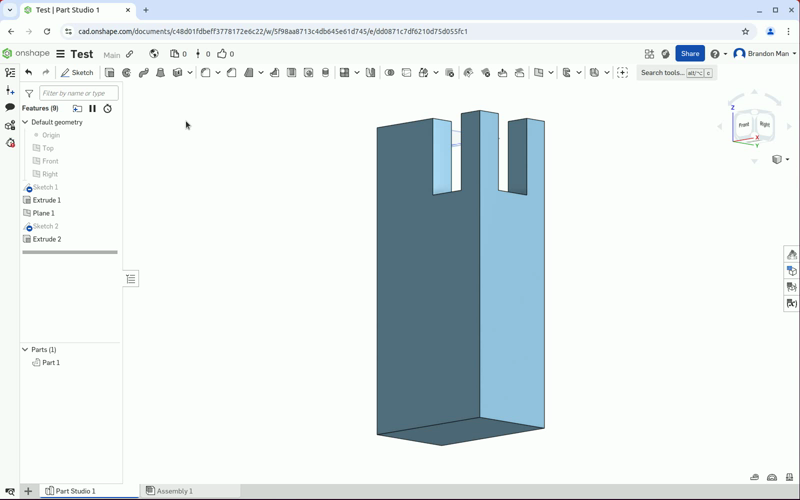
key(down, 3)
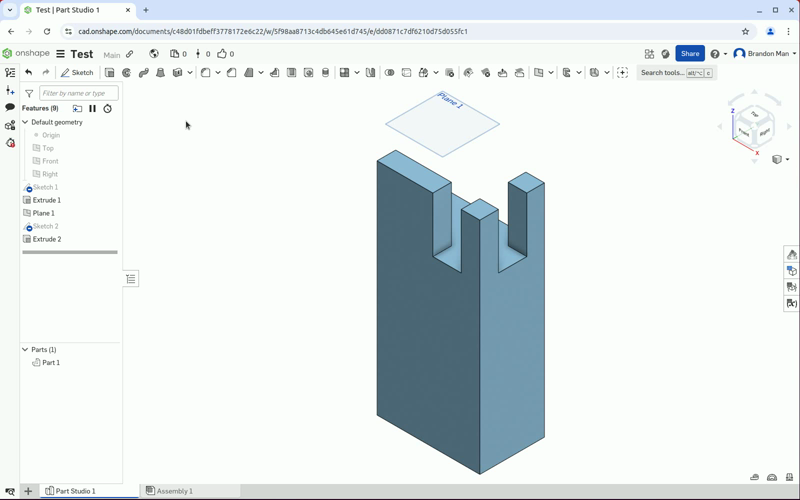
mouse_move(73, 189)
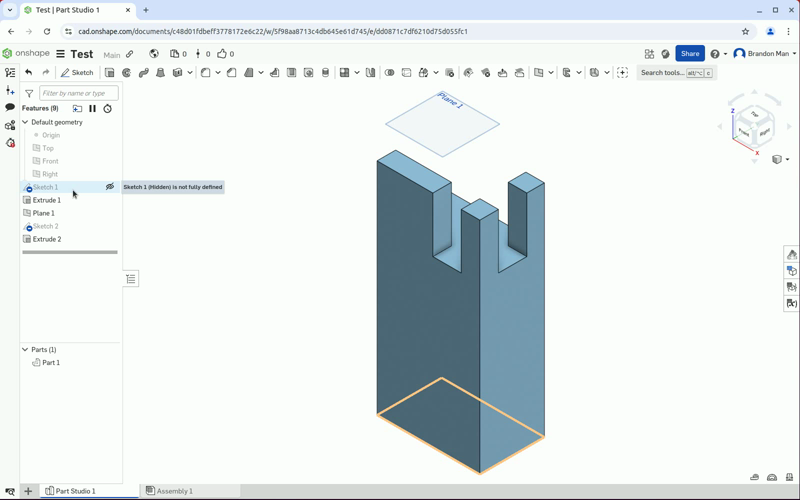
click(73, 189)